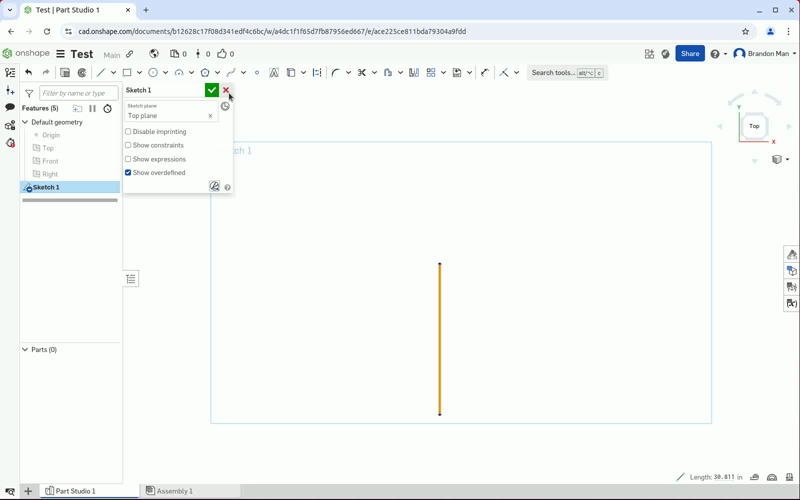
key(shift+h)
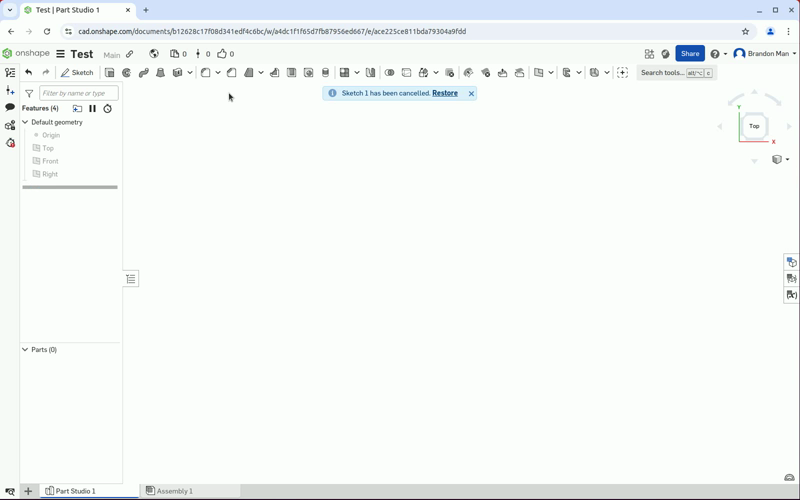
mouse_move(73, 352)
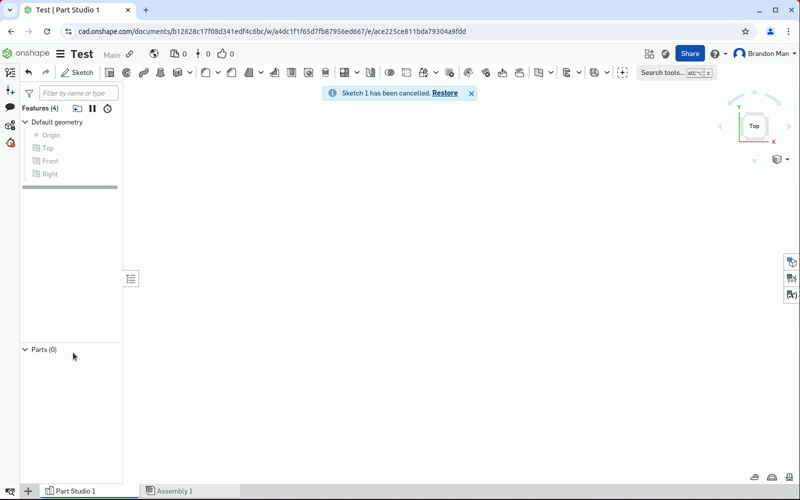
key(y)
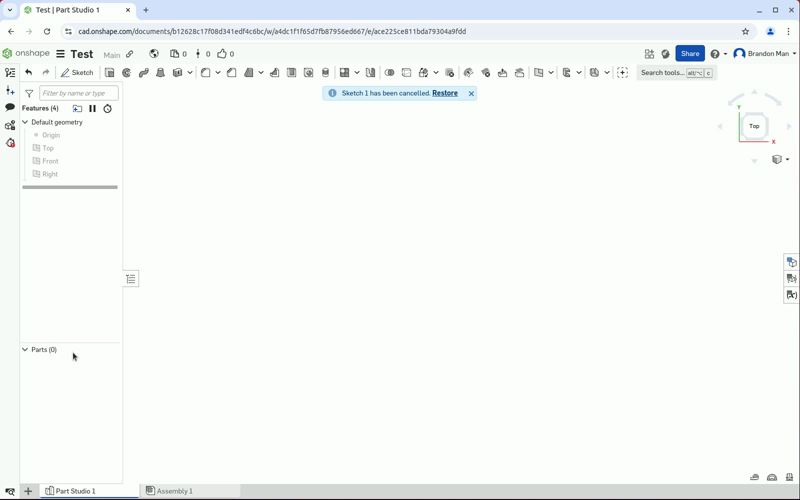
key(shift+p)
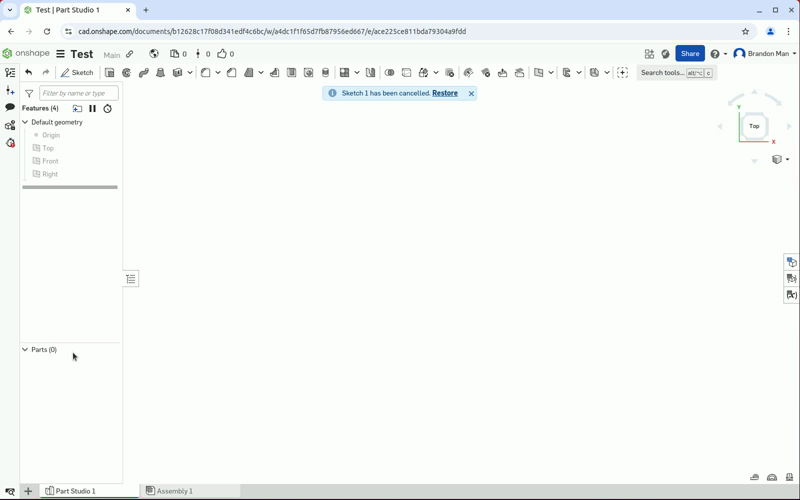
key(space)
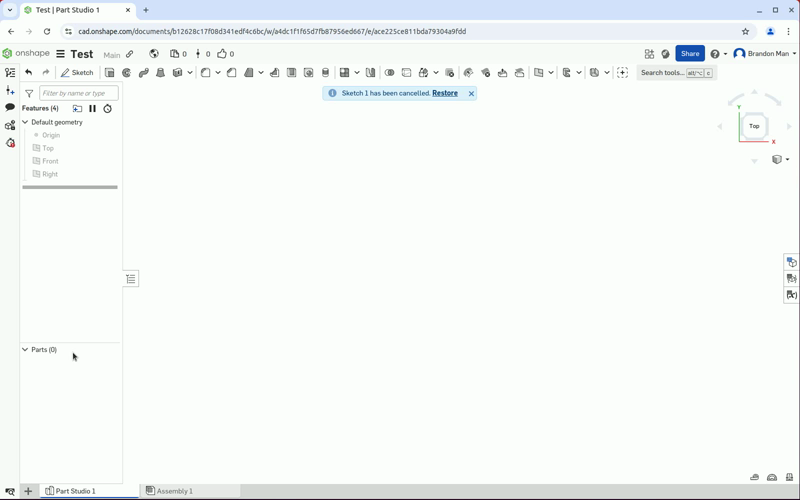
key_down(shift)
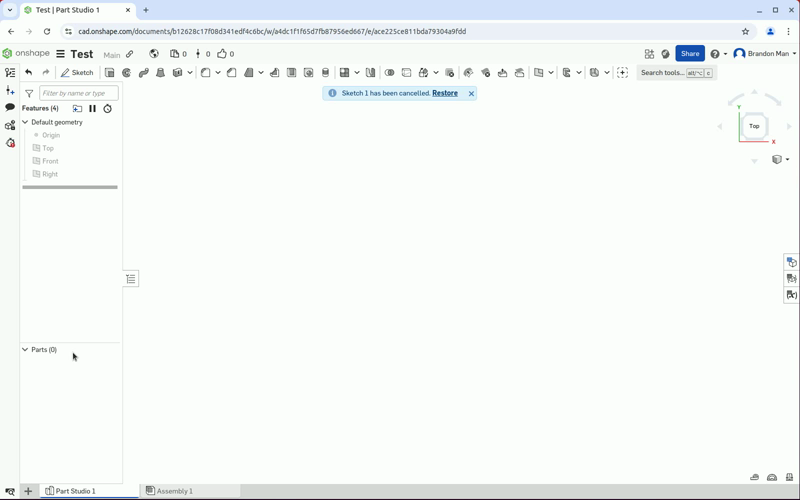
key(up)
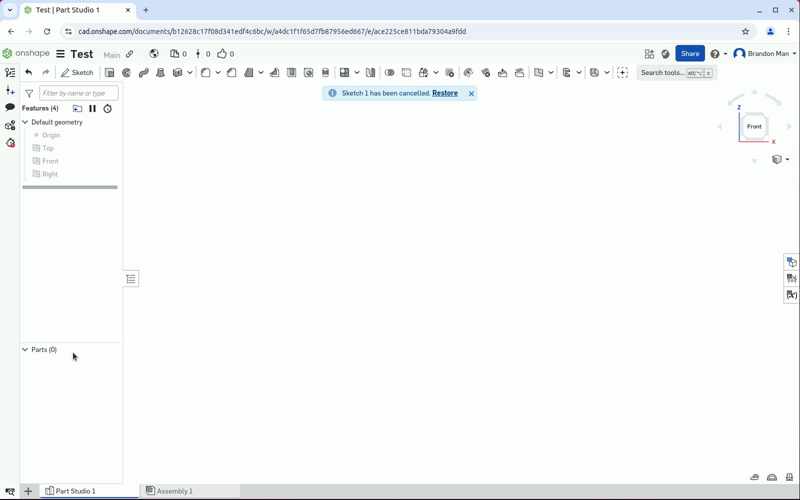
key_up(shift)
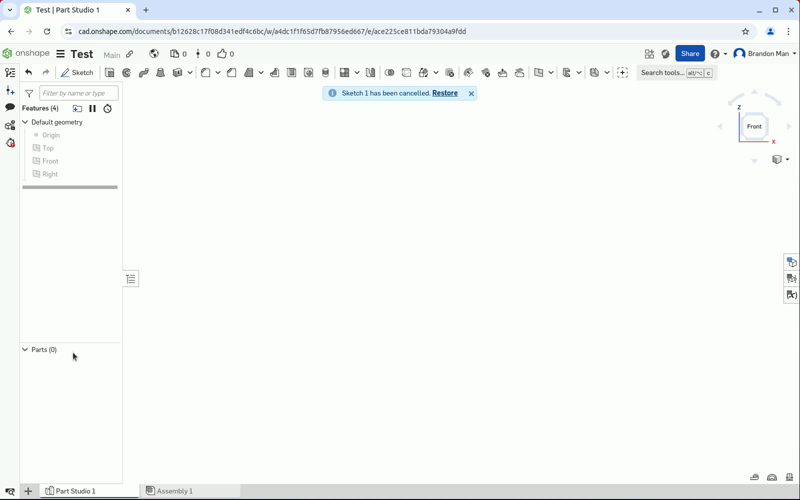
mouse_move(73, 352)
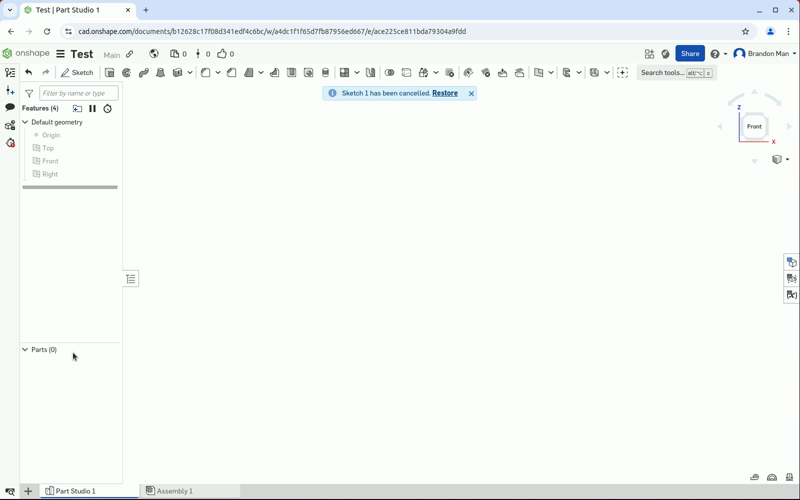
key(shift+y)
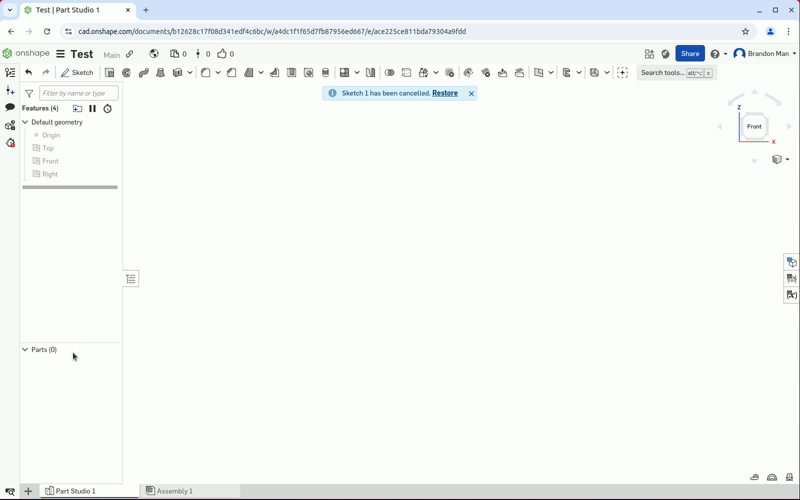
key(shift+s)
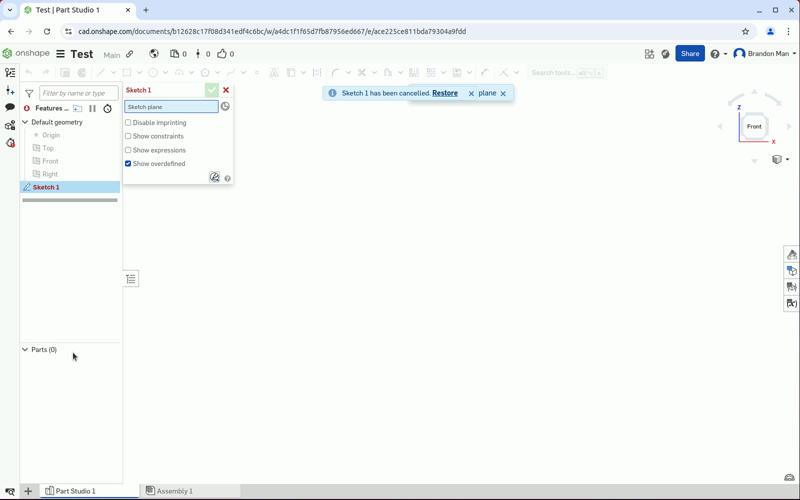
mouse_move(73, 163)
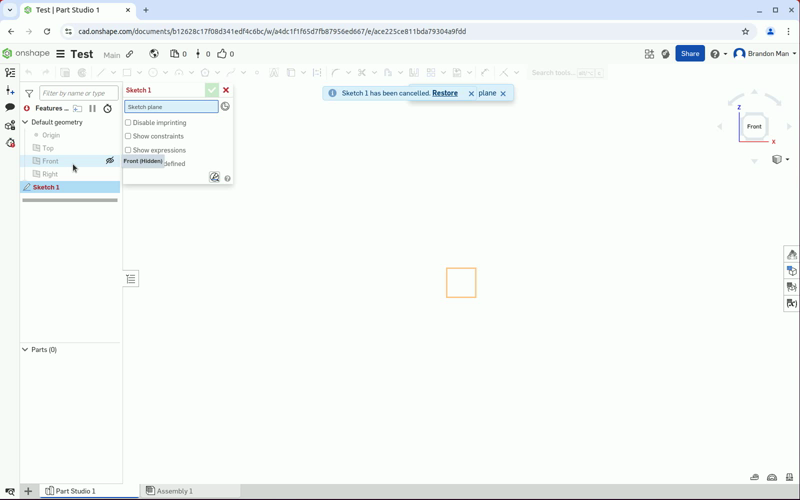
click(73, 163)
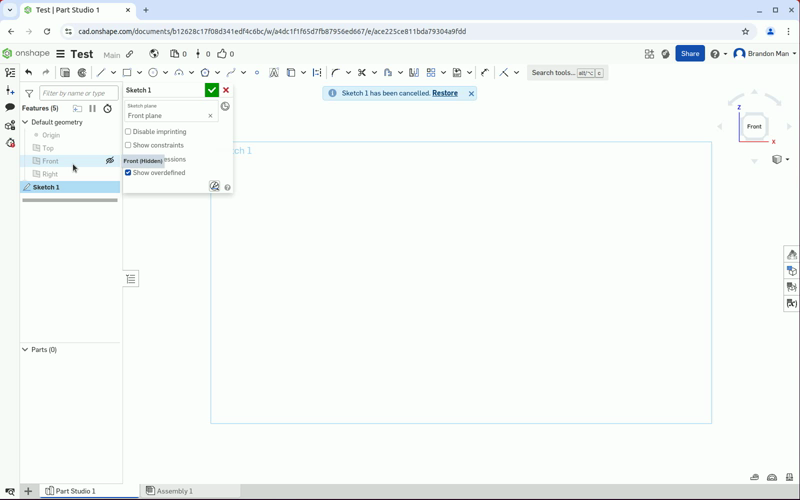
mouse_move(73, 352)
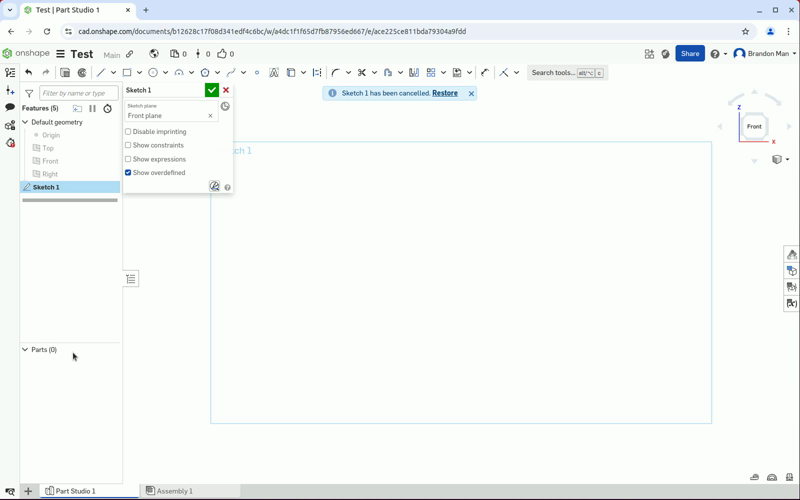
key(y)
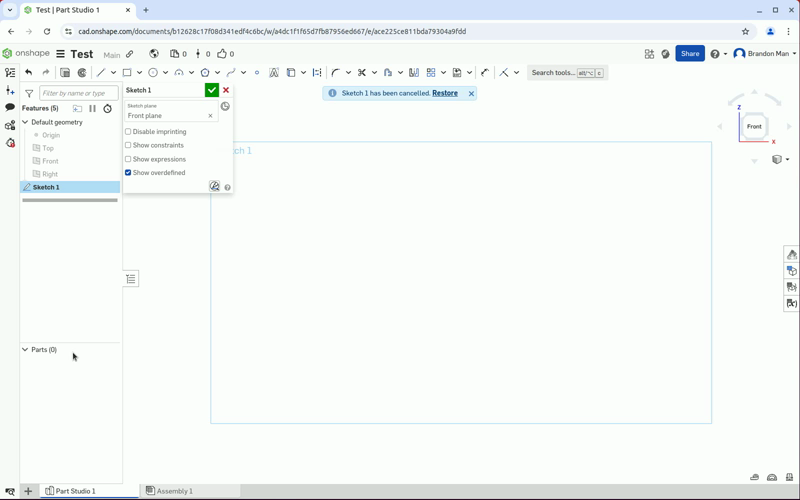
key(c)
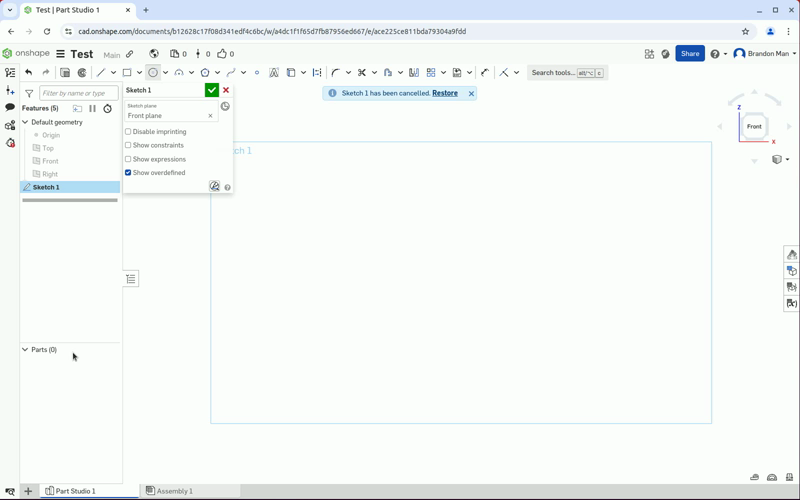
key_down(shift)
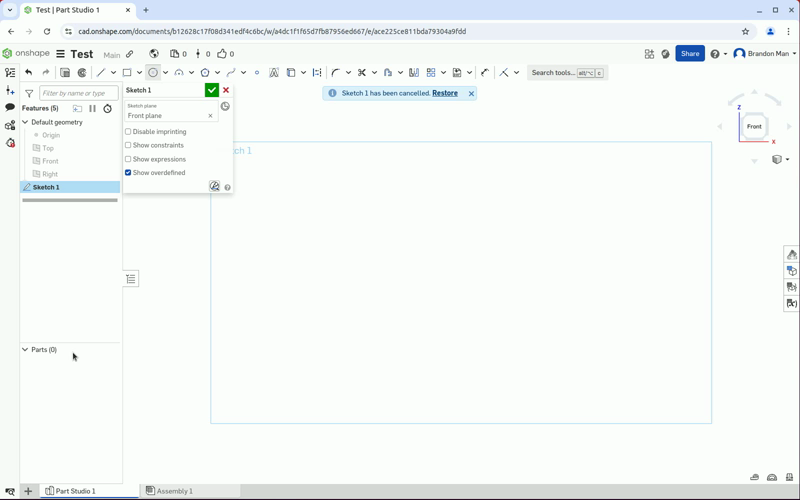
mouse_move(461, 282)
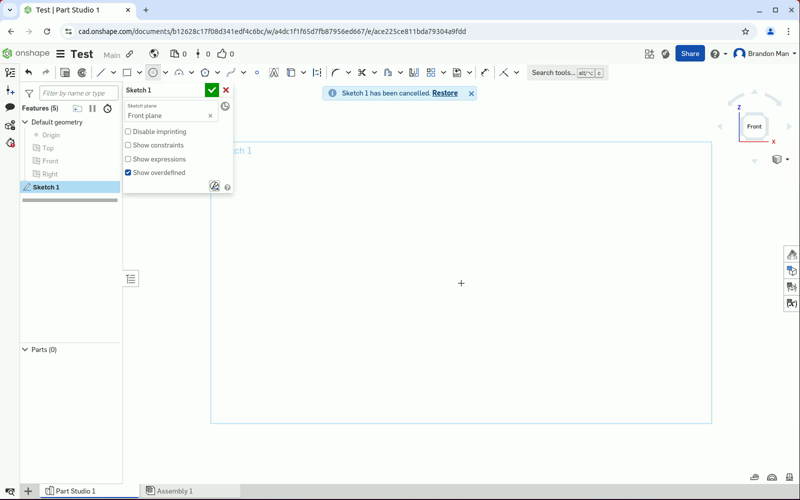
click(461, 282)
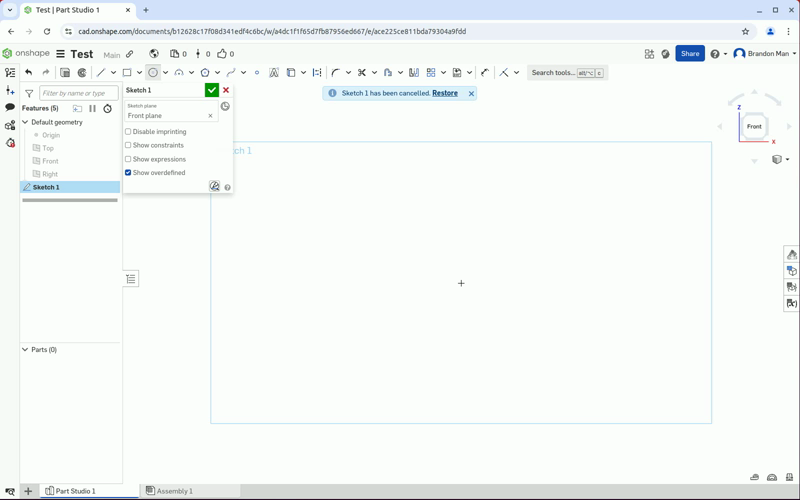
key_up(shift)
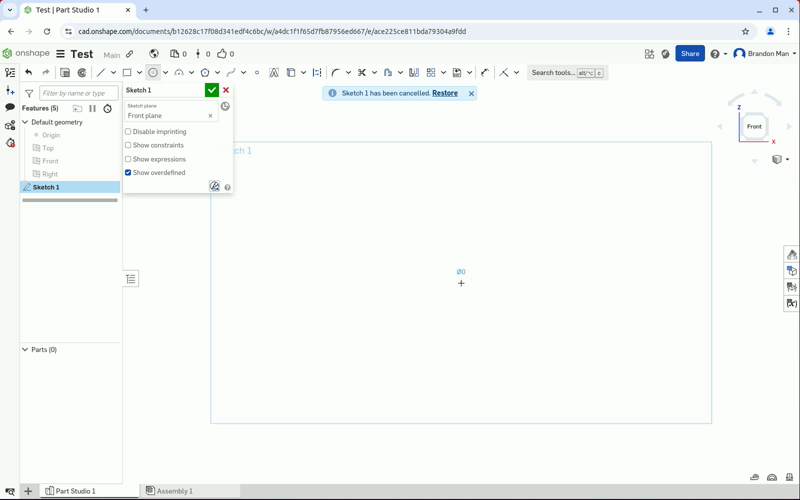
mouse_move(465, 282)
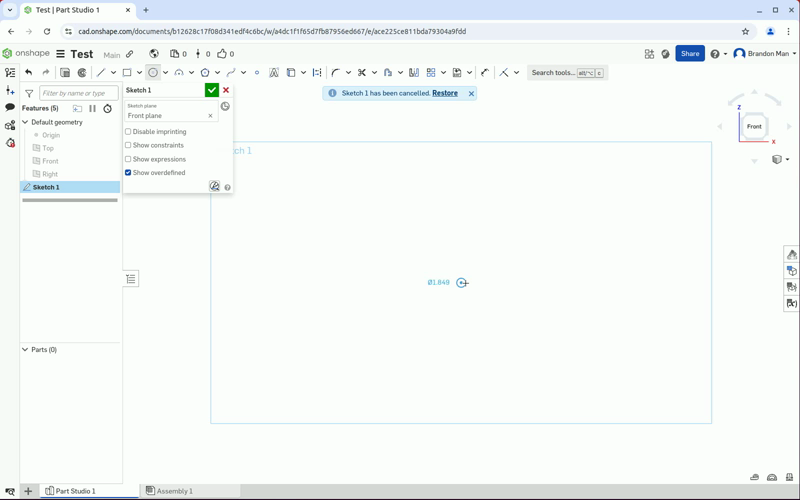
click(465, 282)
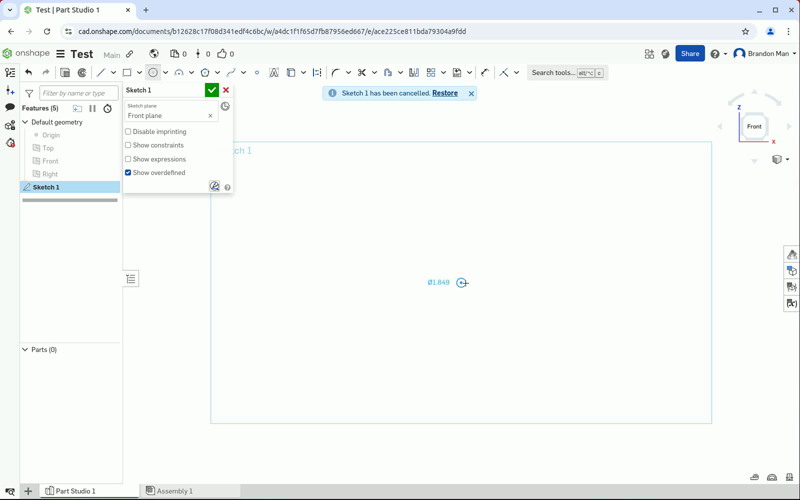
key(esc)
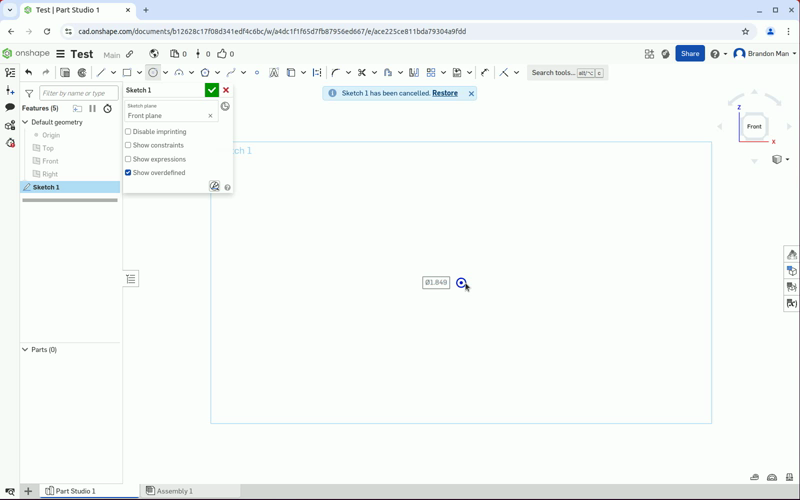
mouse_move(461, 279)
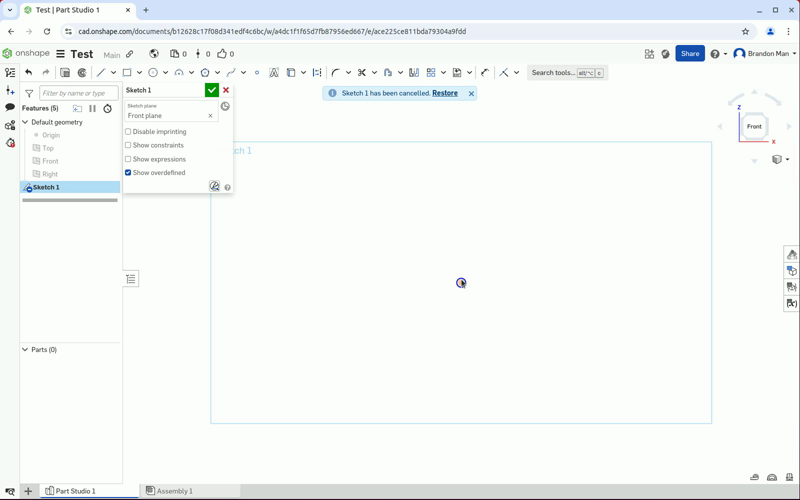
scroll(6)
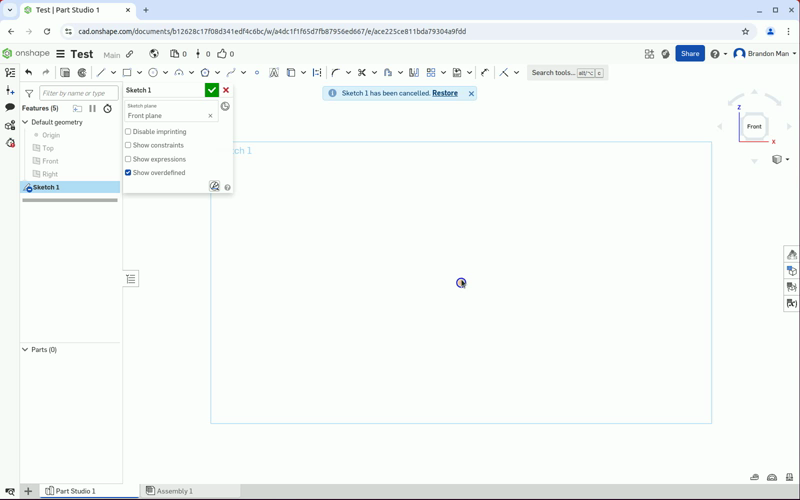
scroll(6)
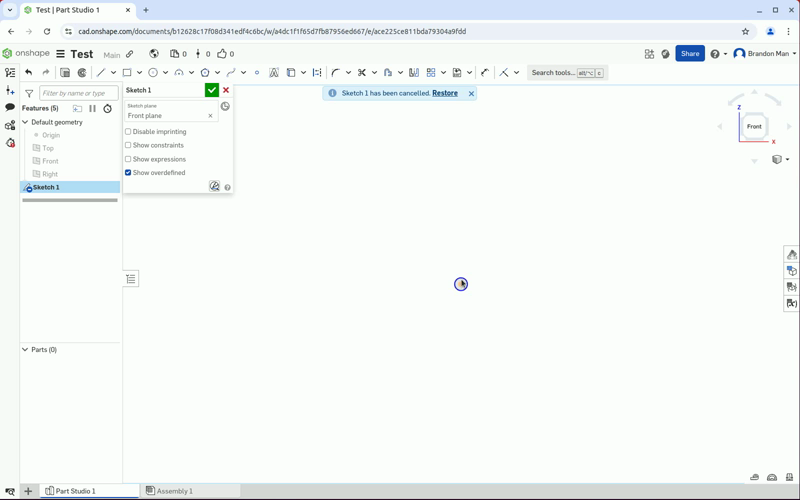
scroll(6)
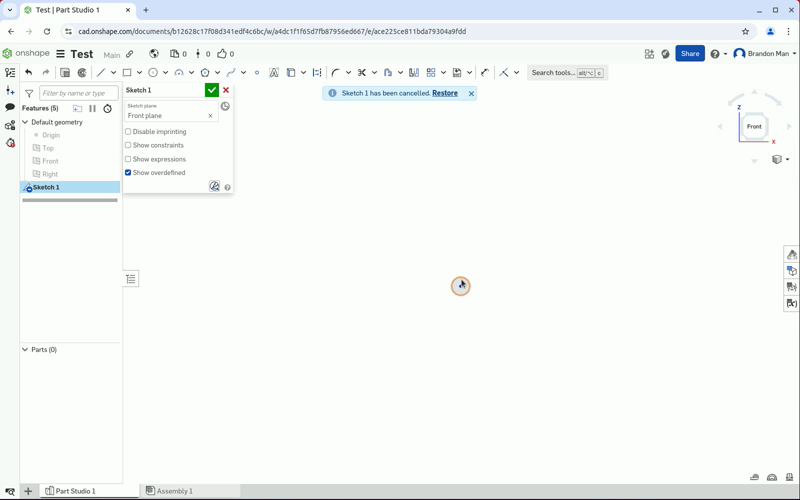
scroll(6)
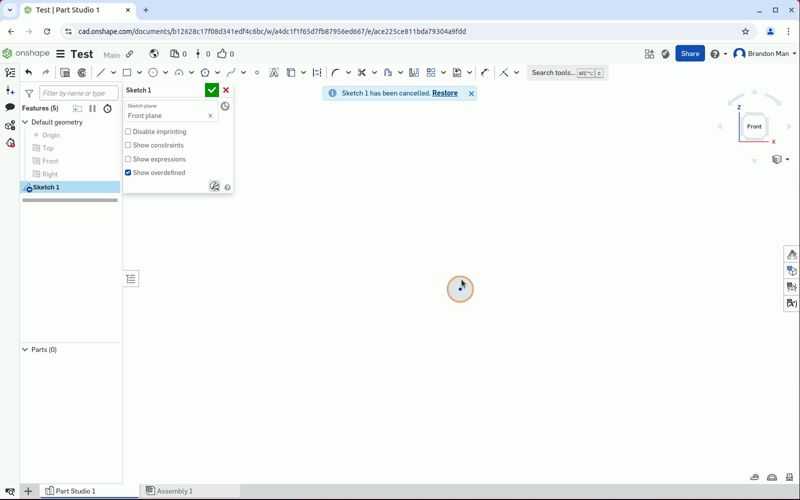
scroll(6)
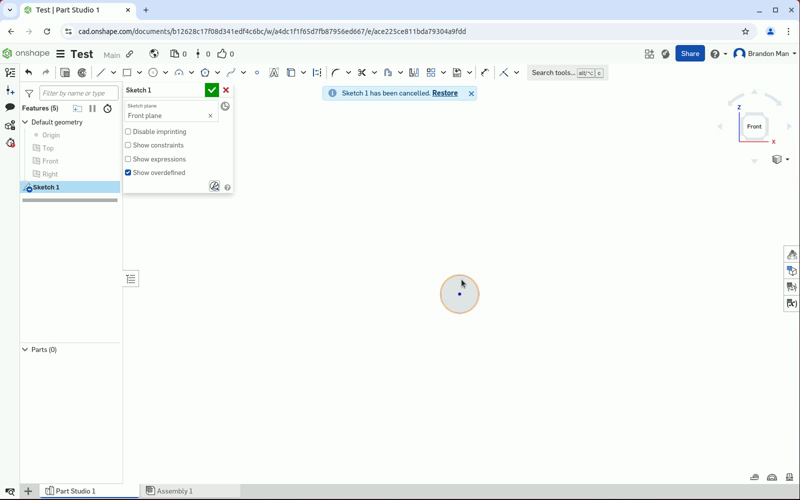
scroll(6)
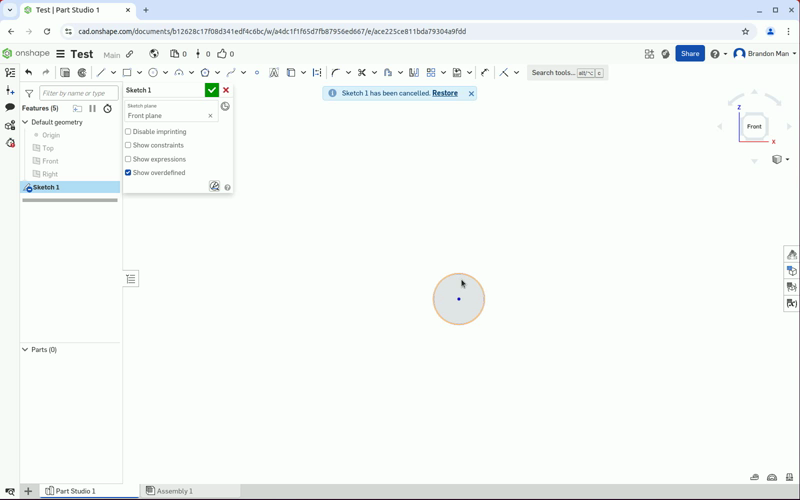
scroll(6)
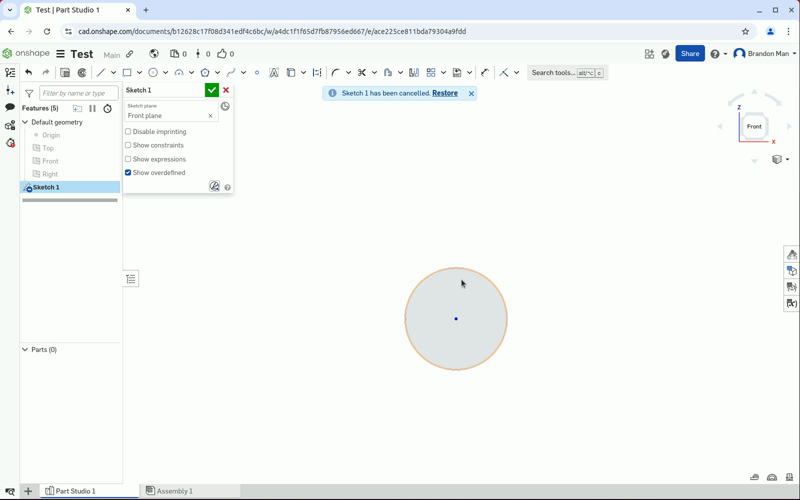
click(461, 279)
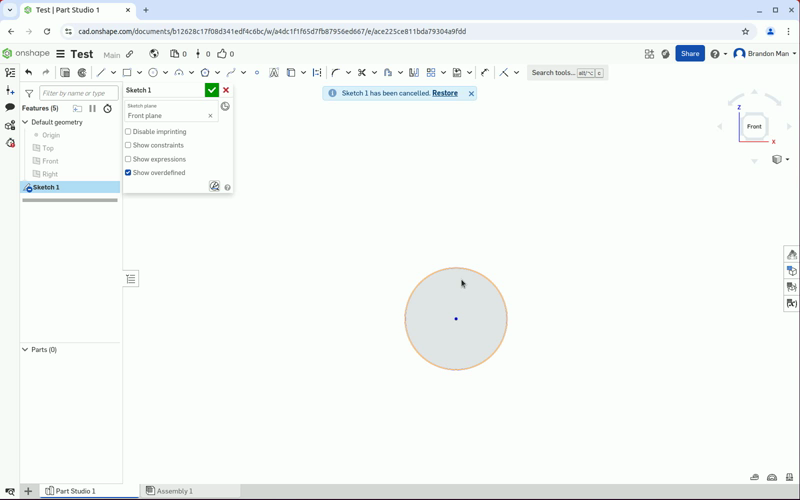
scroll(-6)
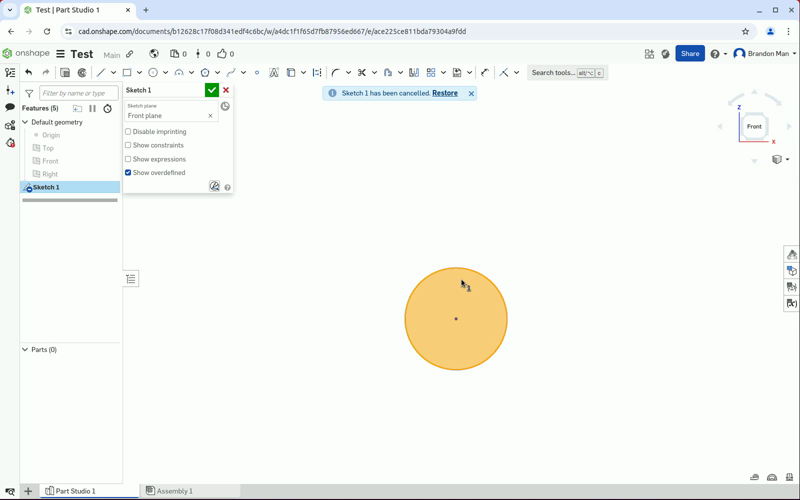
scroll(-6)
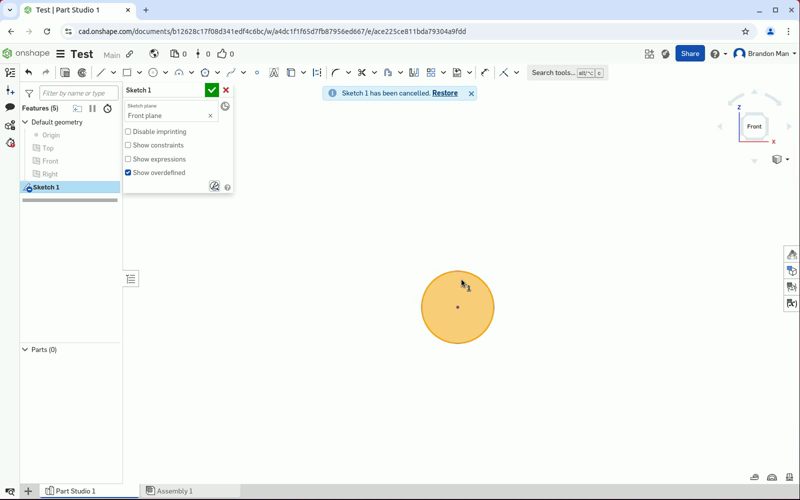
scroll(-6)
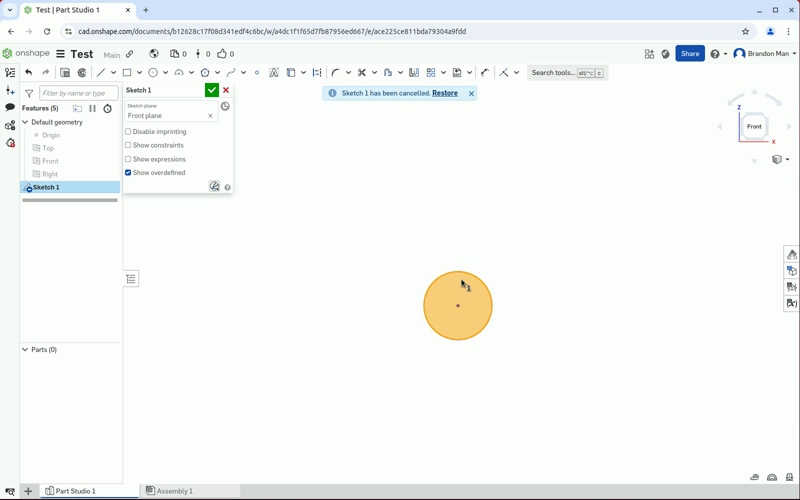
scroll(-6)
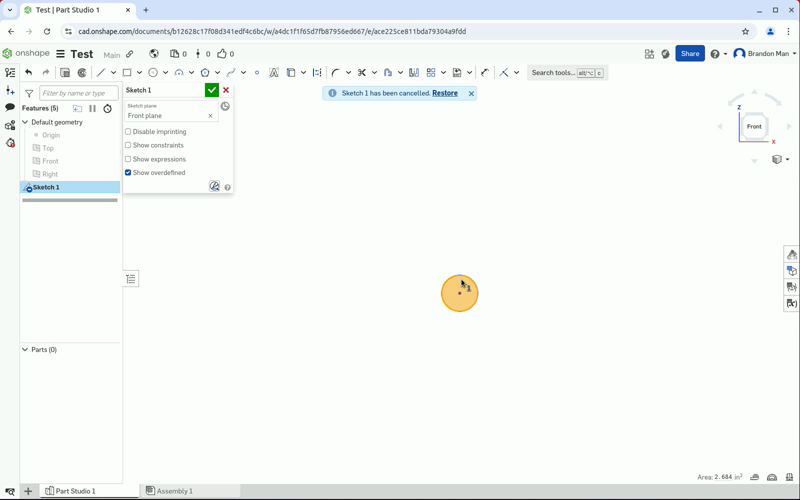
scroll(-6)
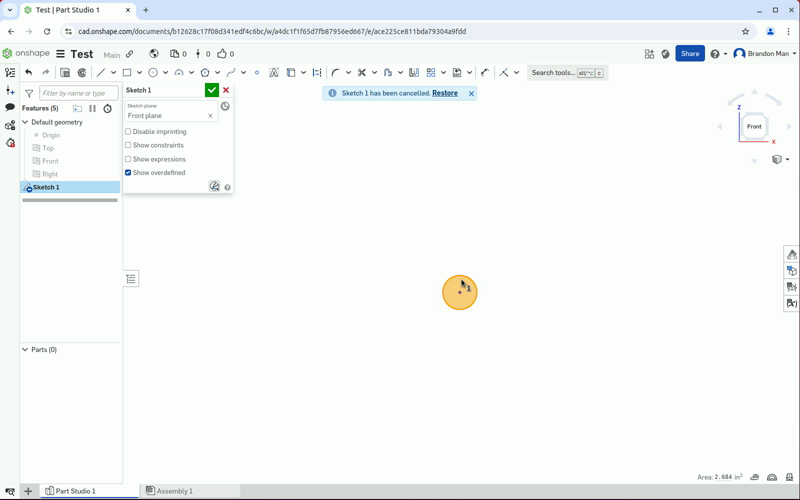
scroll(-6)
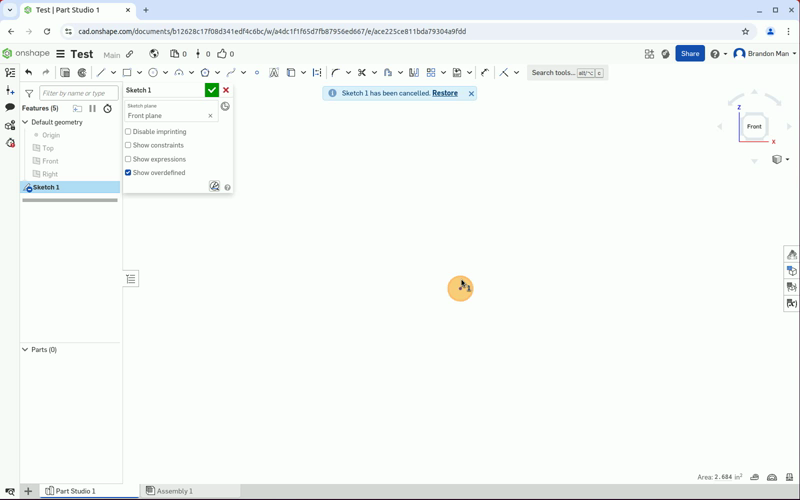
scroll(-6)
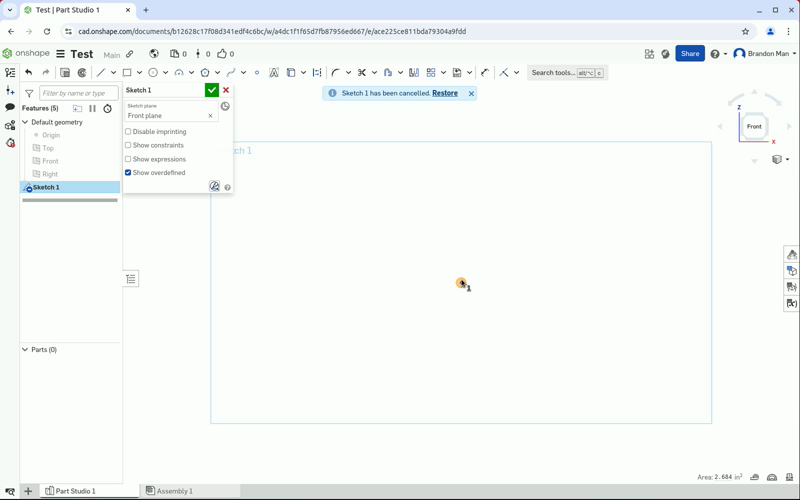
mouse_move(73, 352)
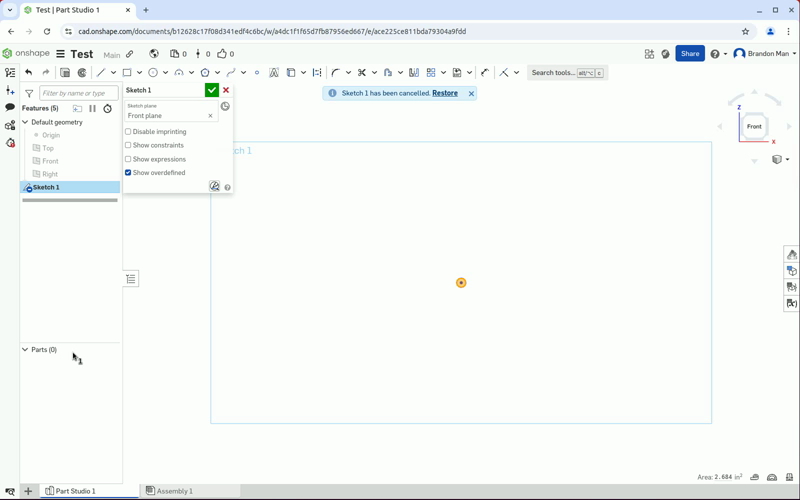
key(shift+y)
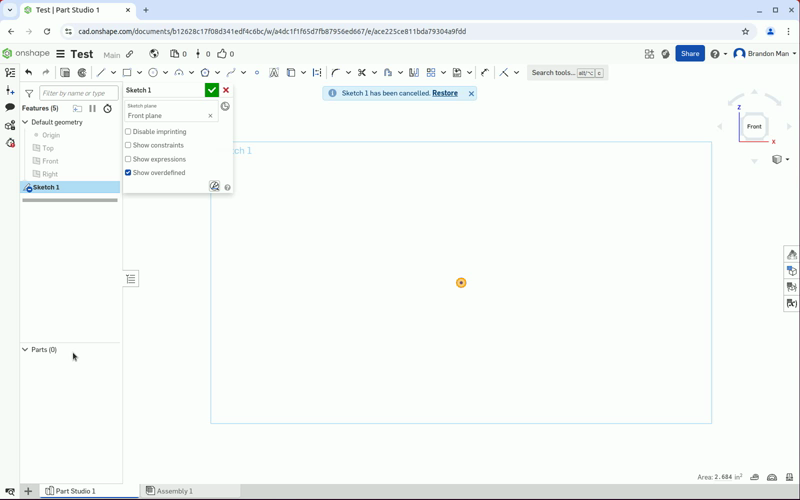
key(shift+e)
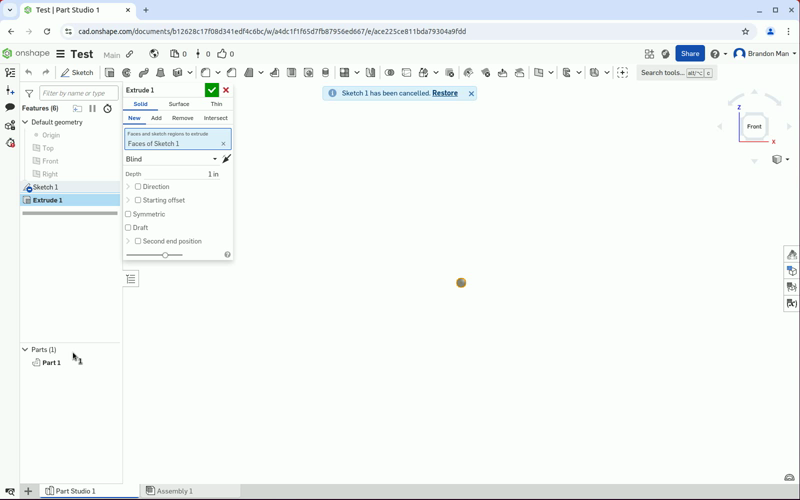
mouse_move(143, 106)
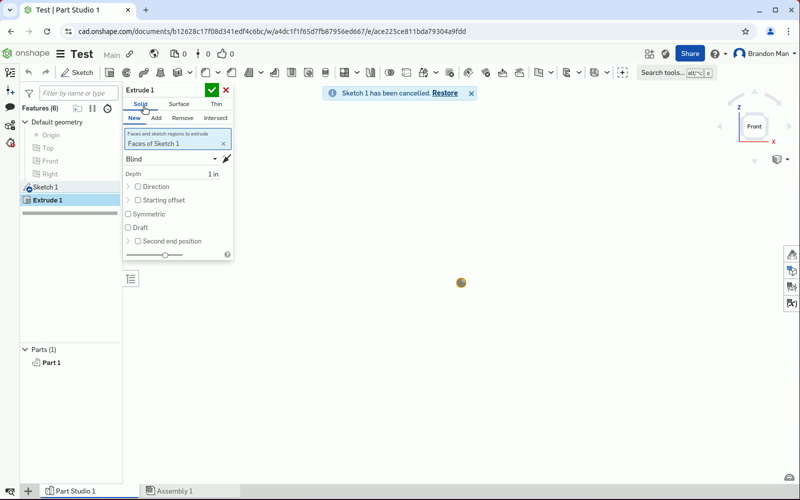
click(143, 106)
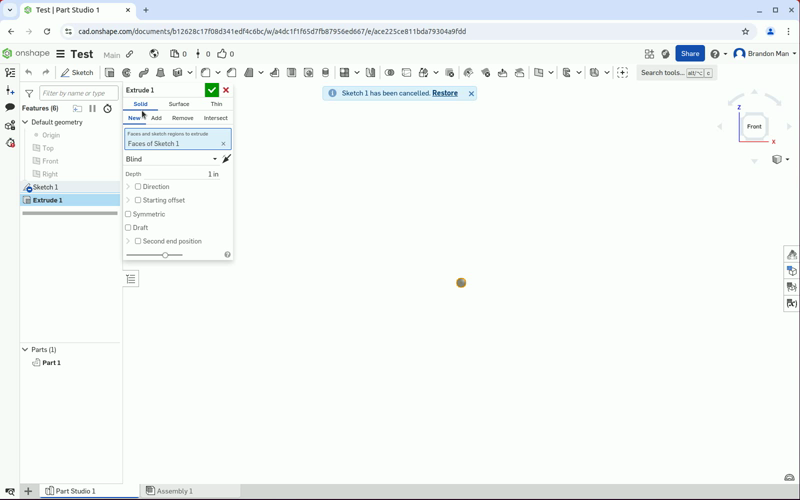
mouse_move(137, 120)
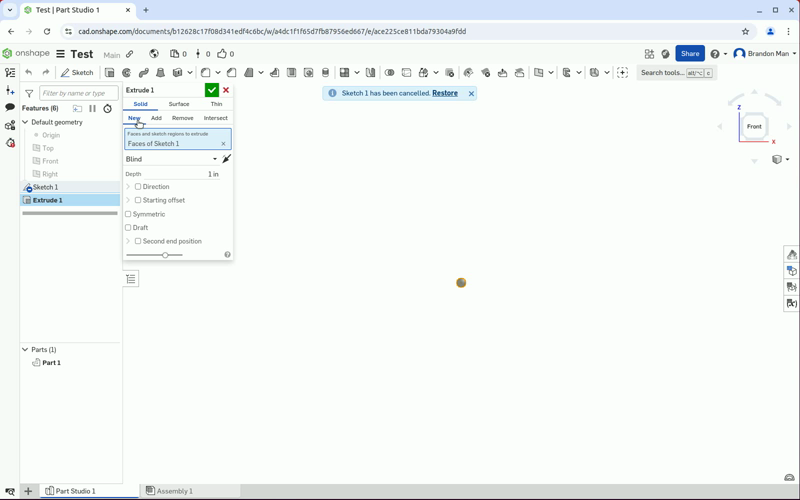
click(137, 120)
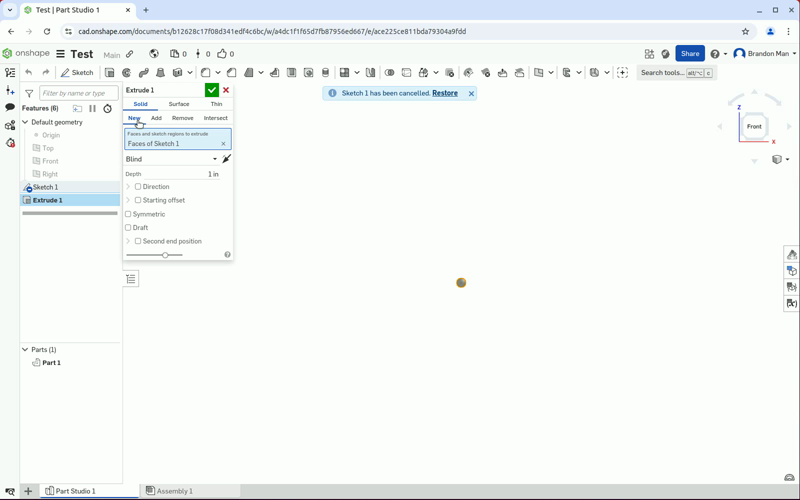
key(tab, 4)
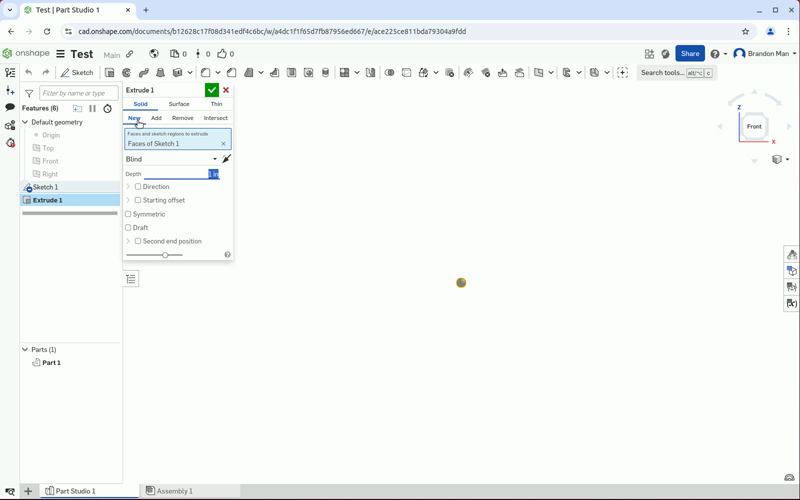
text(23.108)
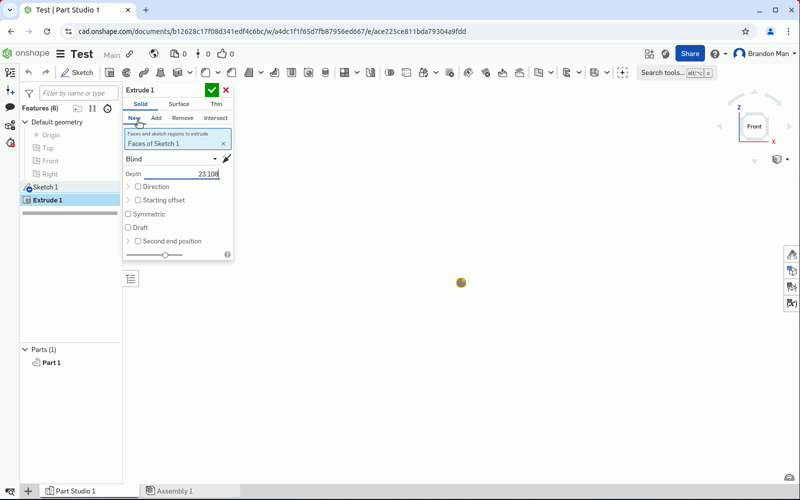
key(enter)
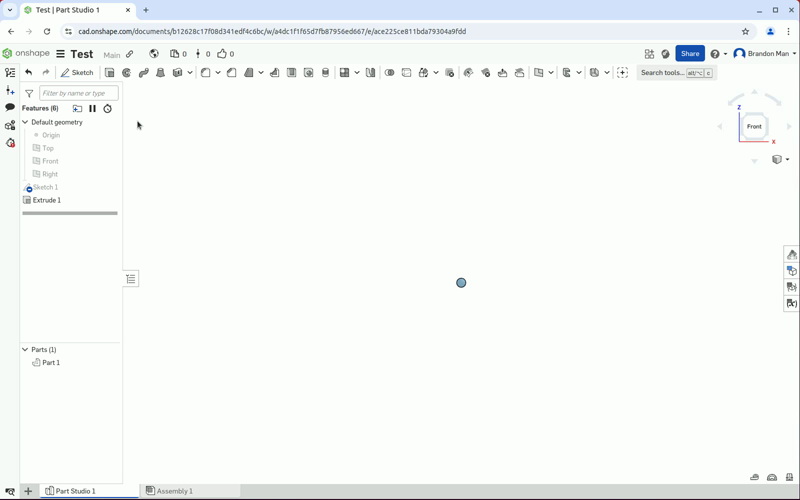
key(shift+h)
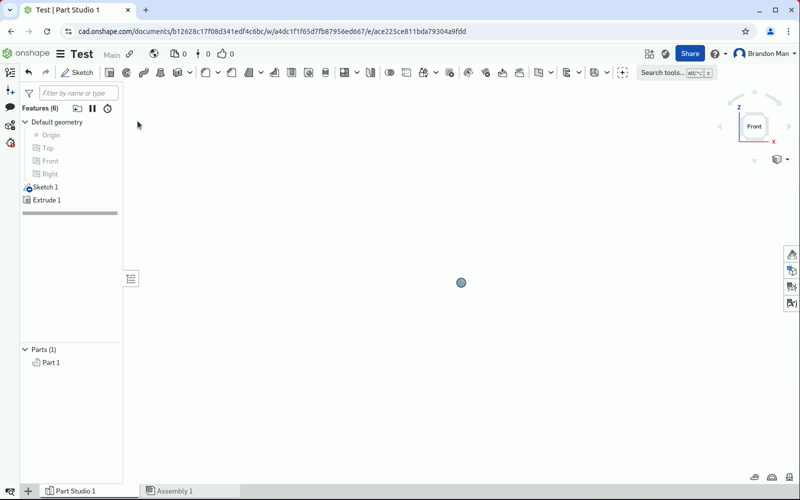
key(shift+h)
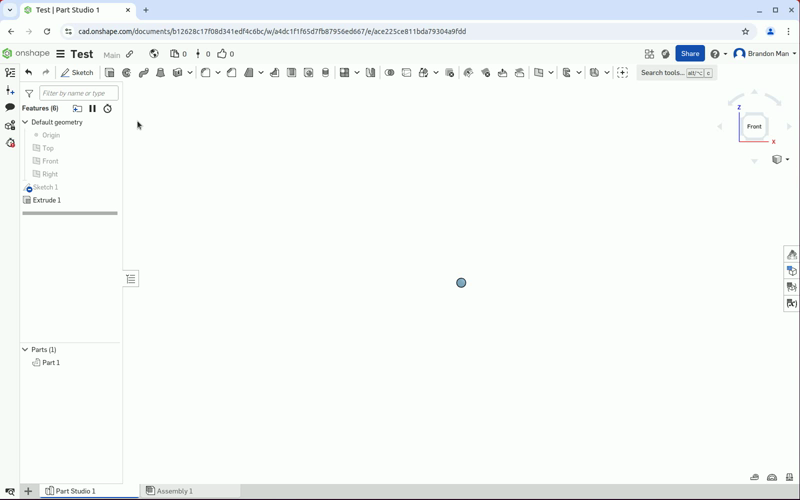
mouse_move(73, 189)
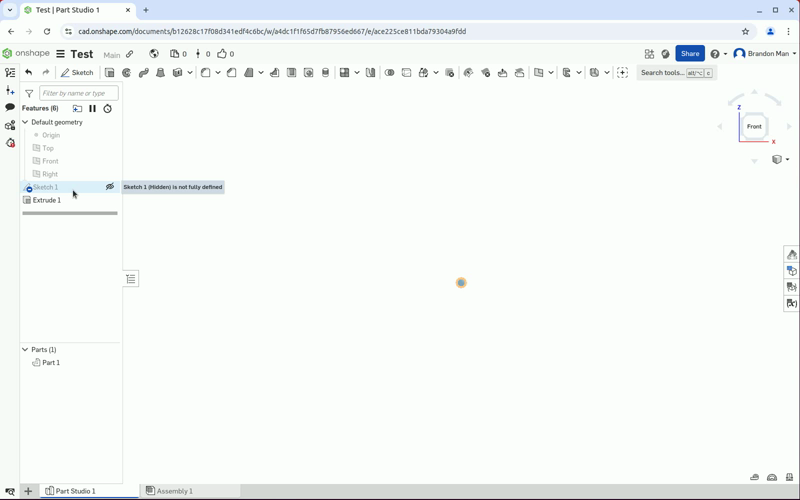
click(73, 189)
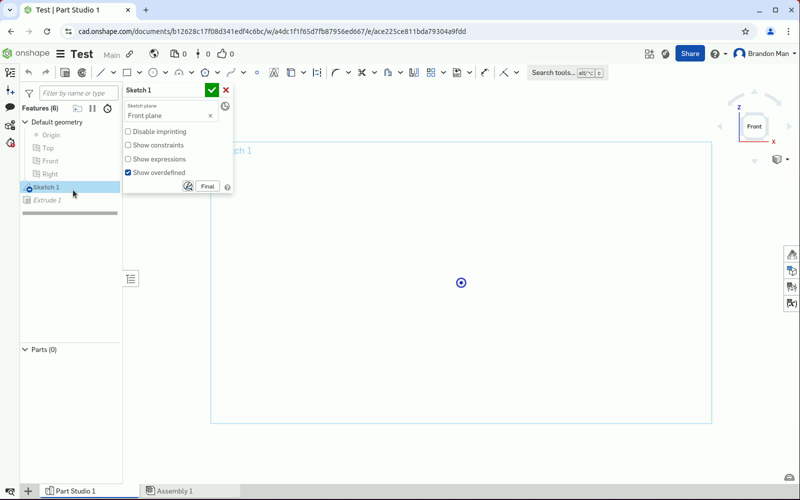
mouse_move(229, 92)
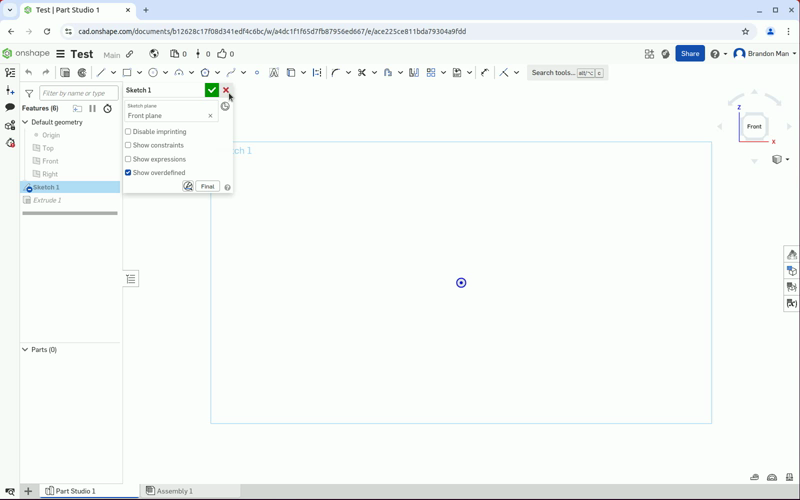
click(229, 92)
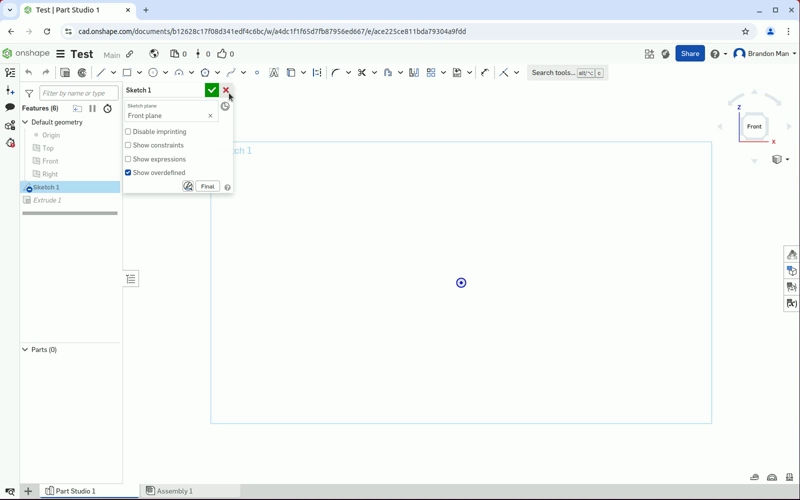
key(shift+s)
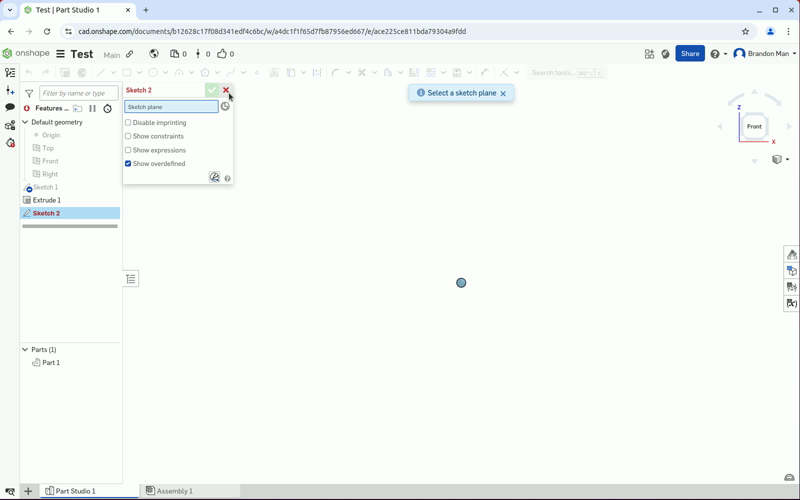
mouse_move(73, 163)
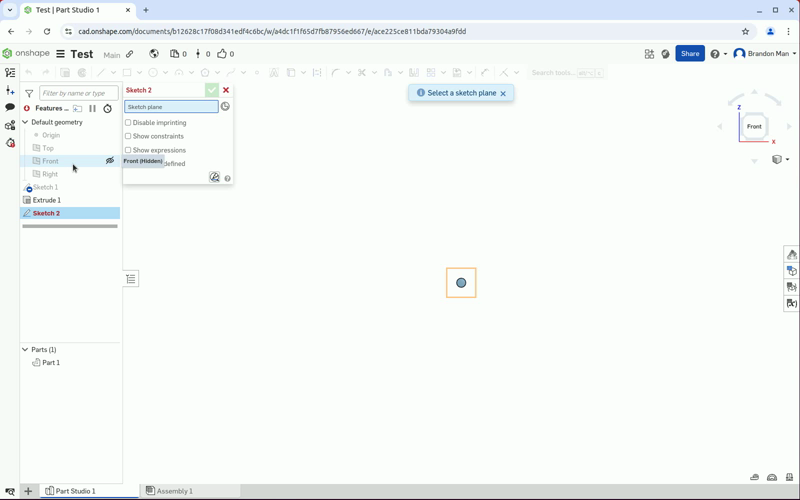
click(73, 163)
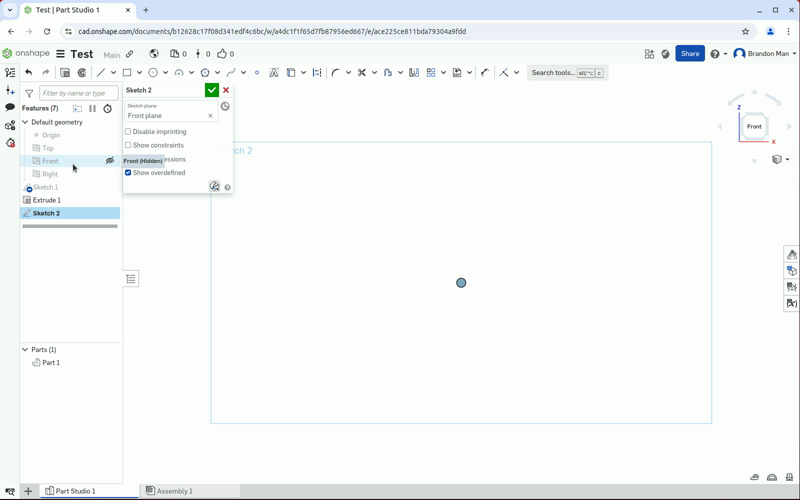
mouse_move(73, 352)
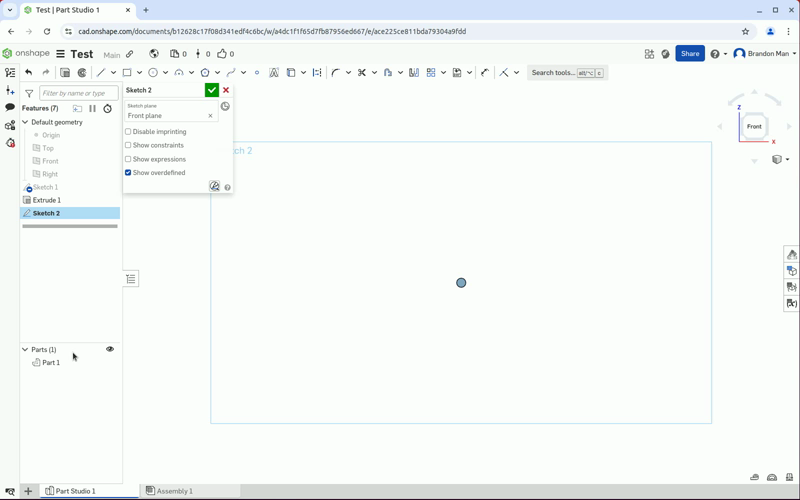
key(y)
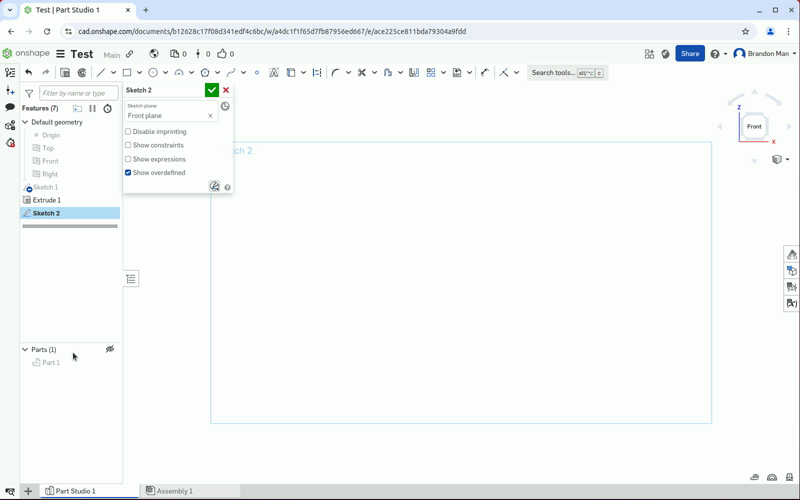
key(c)
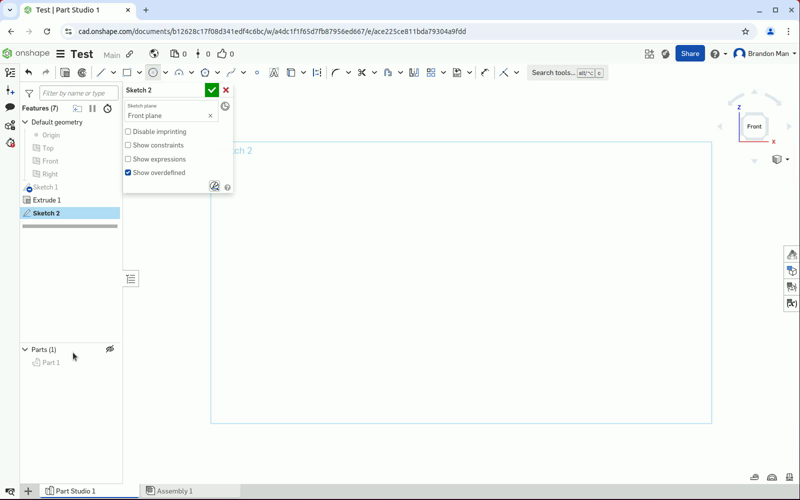
key_down(shift)
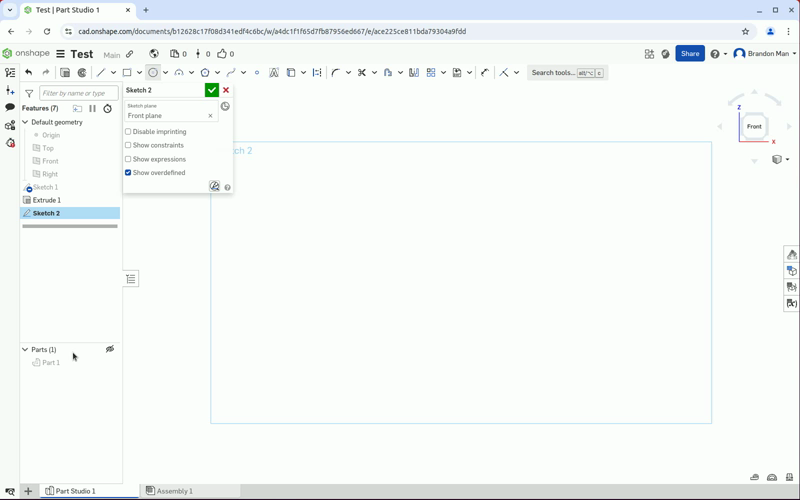
mouse_move(461, 282)
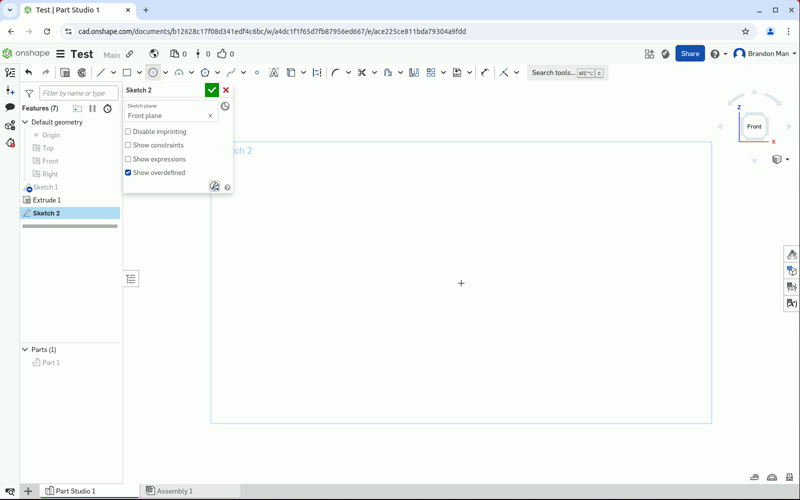
click(461, 282)
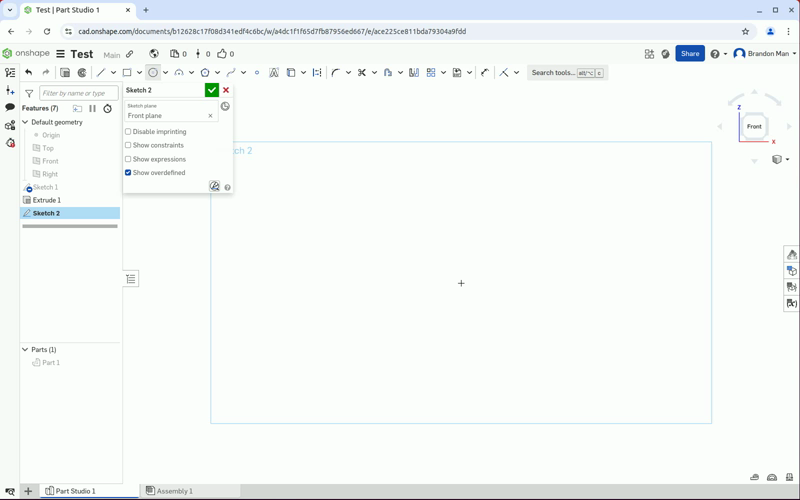
key_up(shift)
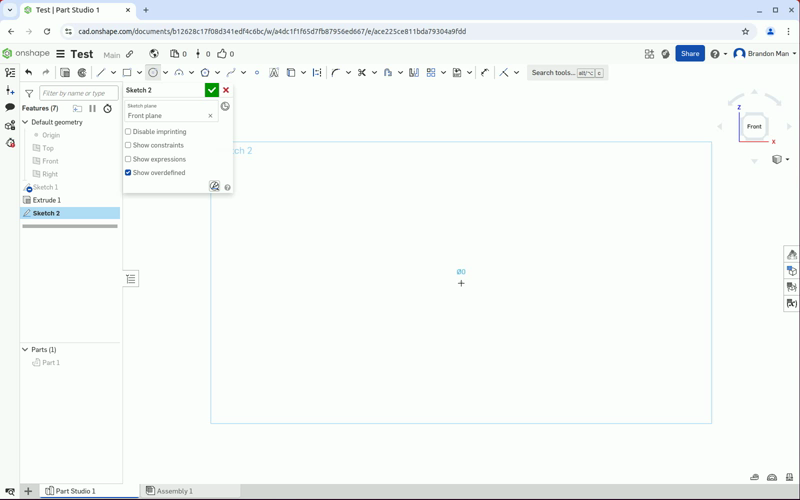
mouse_move(465, 282)
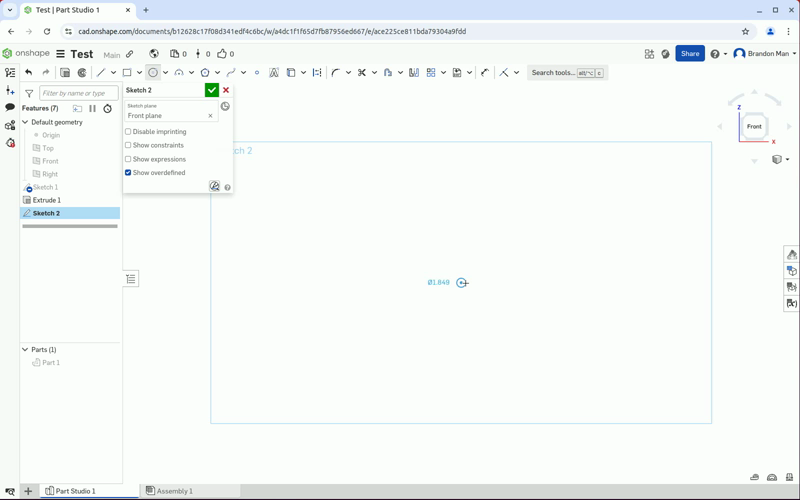
click(465, 282)
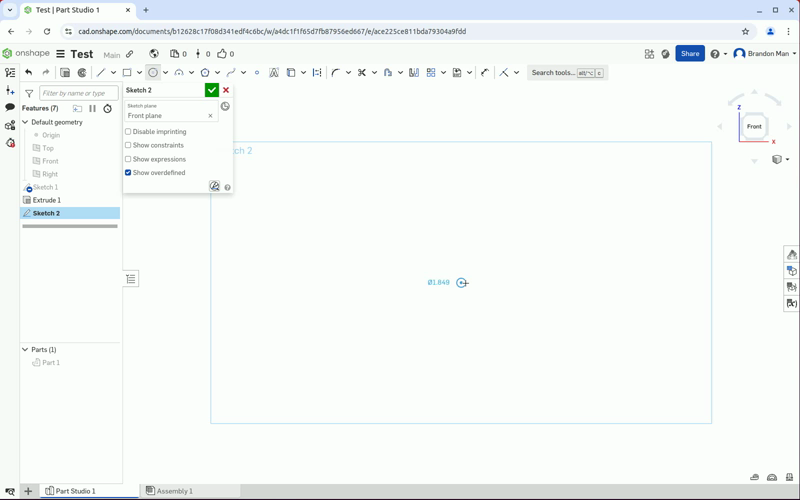
key(esc)
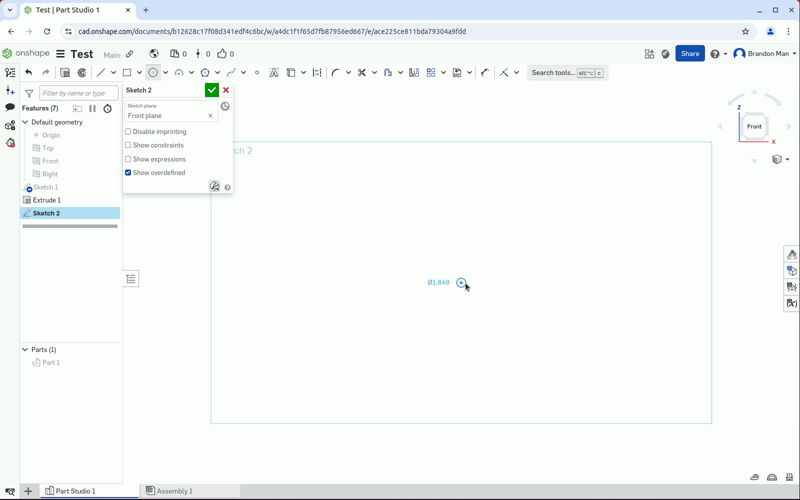
mouse_move(465, 282)
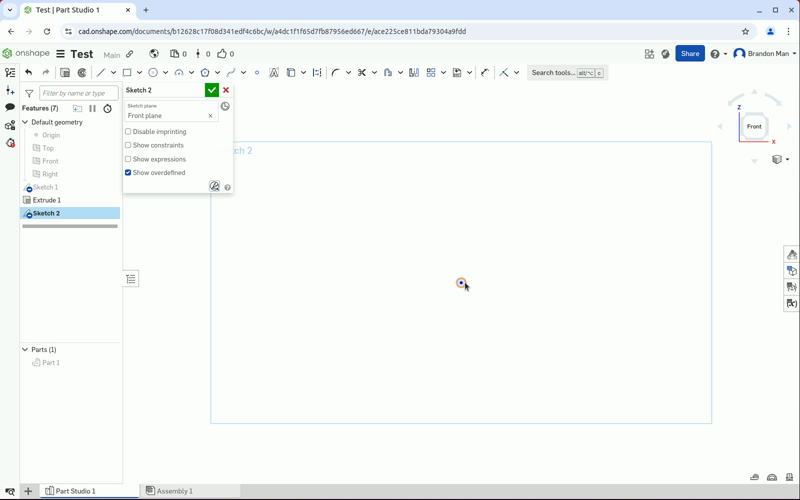
scroll(6)
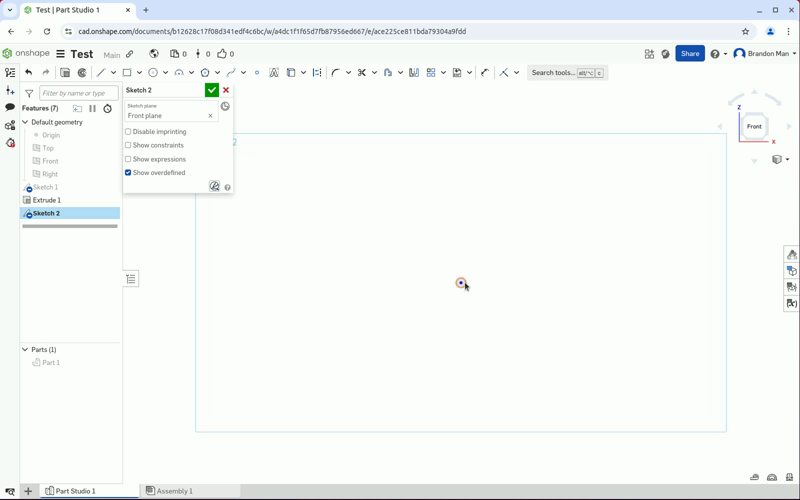
scroll(6)
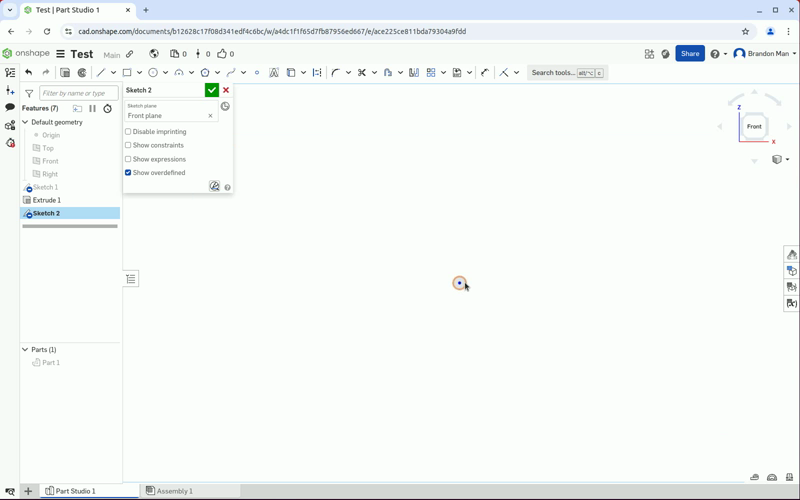
scroll(6)
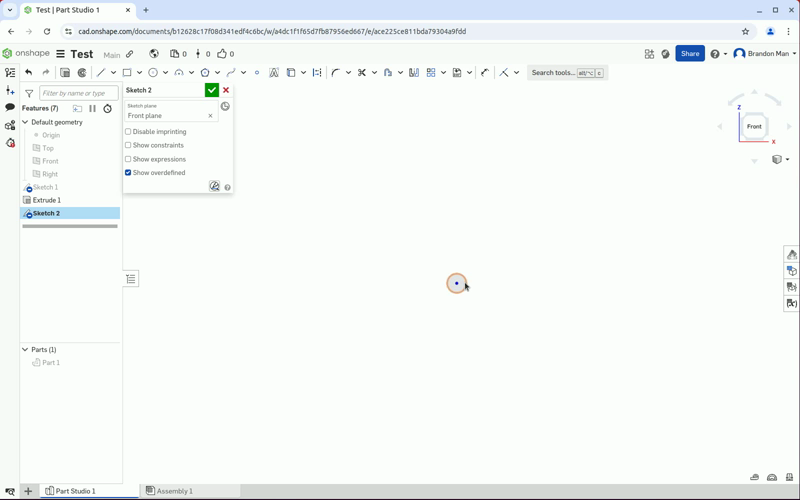
scroll(6)
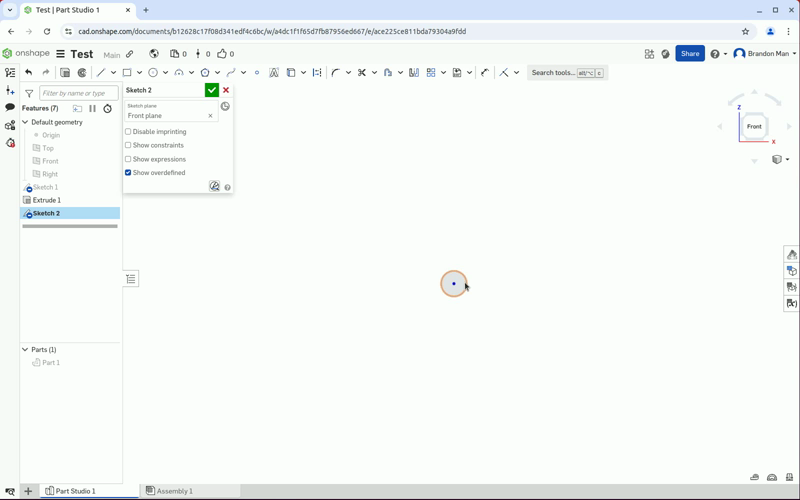
scroll(6)
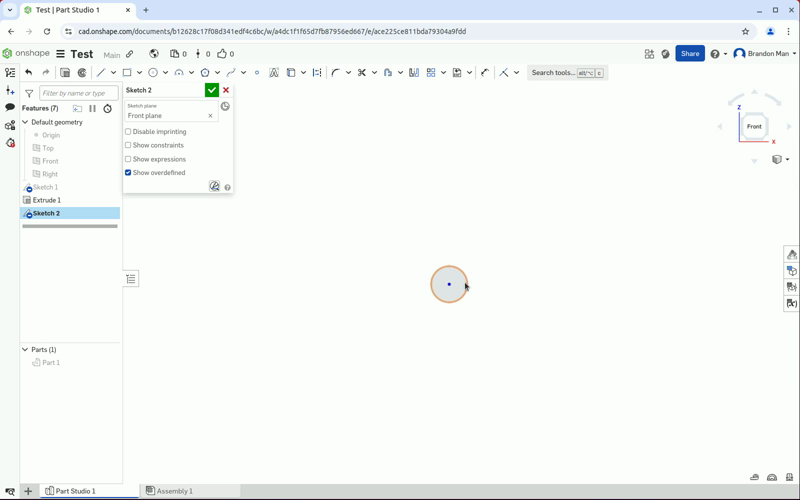
scroll(6)
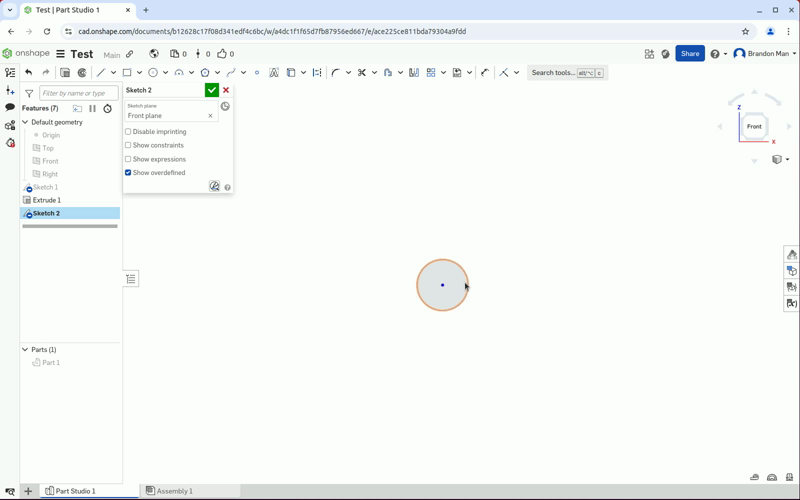
scroll(6)
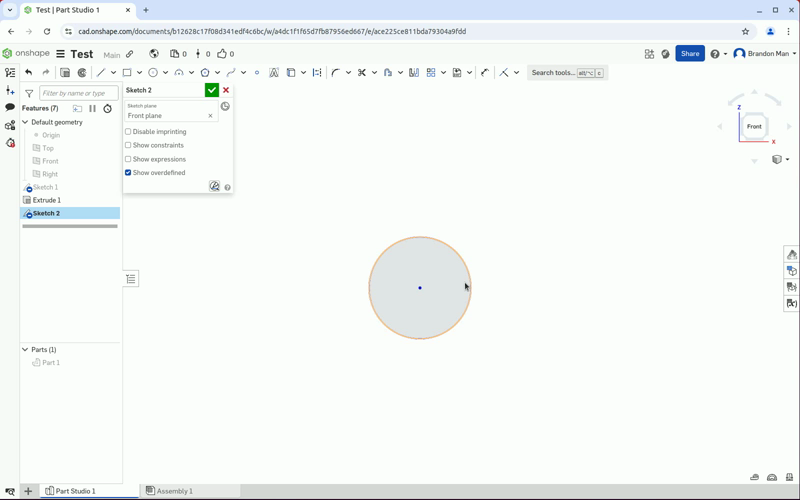
click(465, 282)
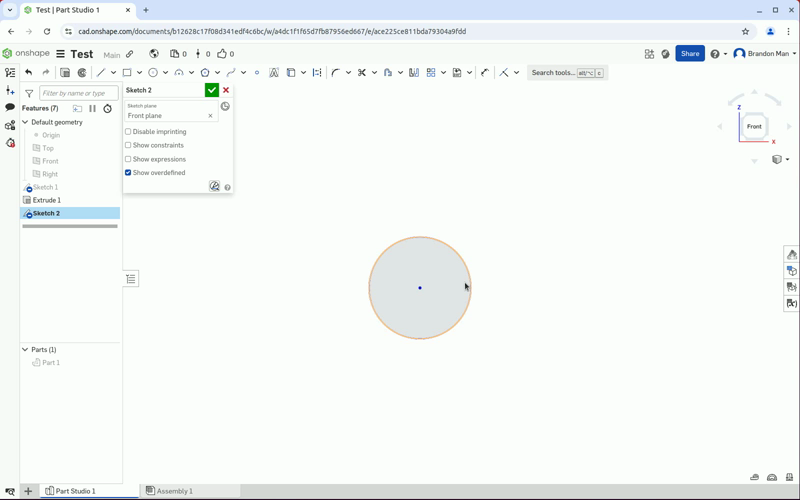
scroll(-6)
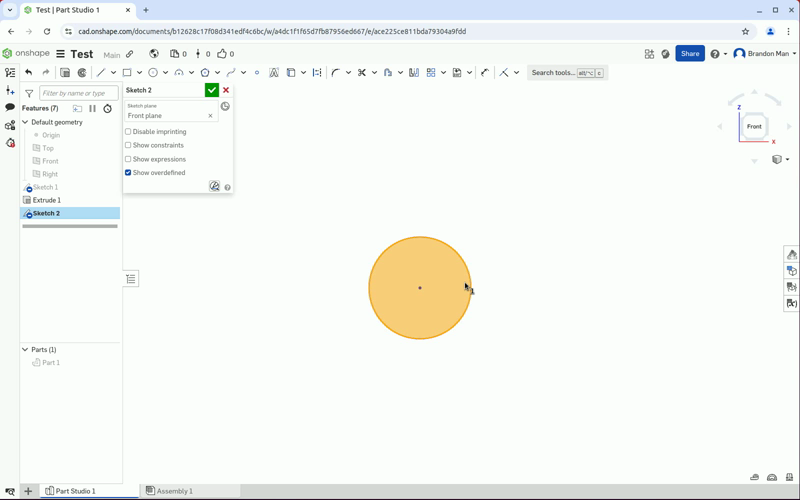
scroll(-6)
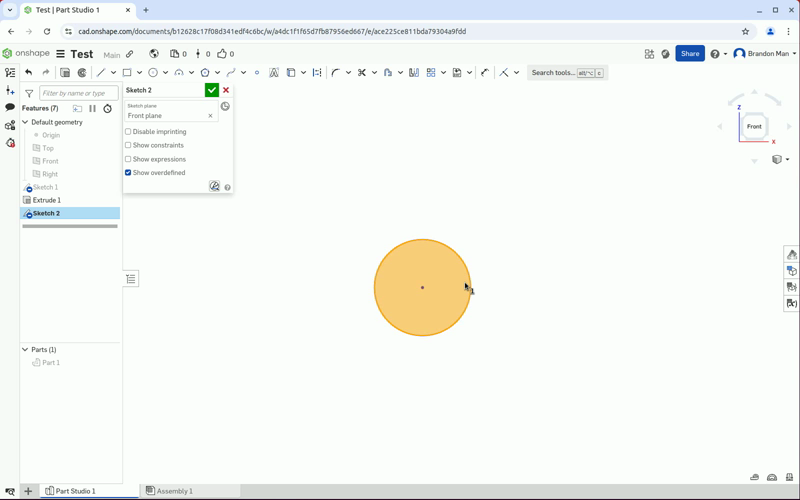
scroll(-6)
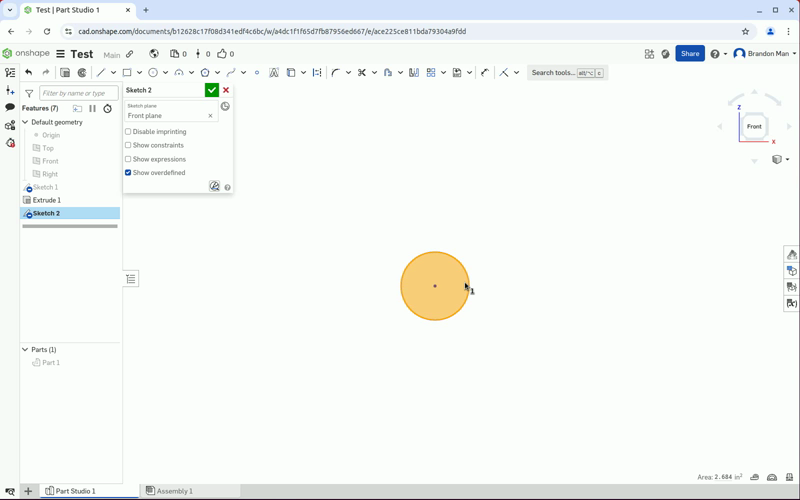
scroll(-6)
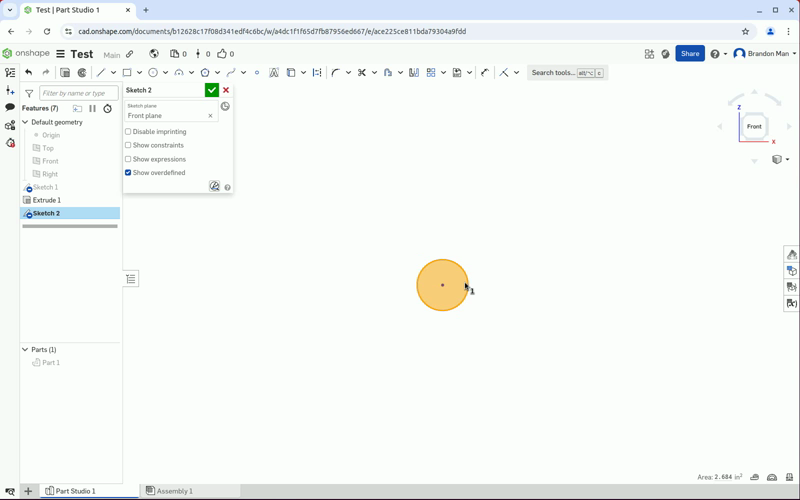
scroll(-6)
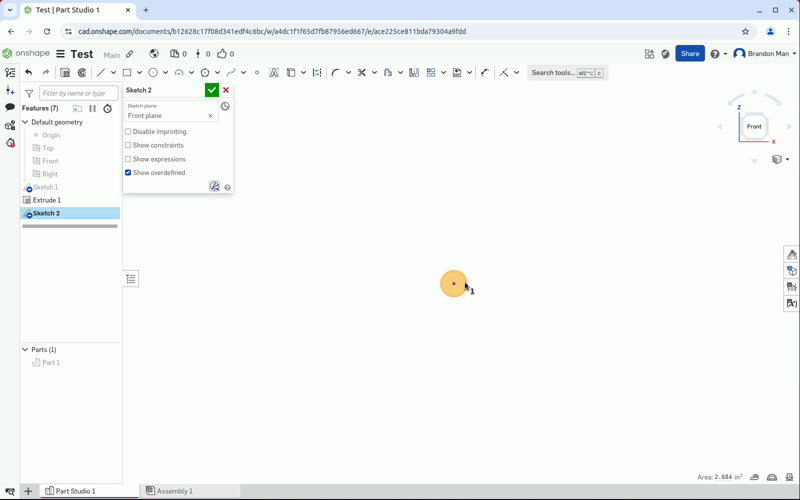
scroll(-6)
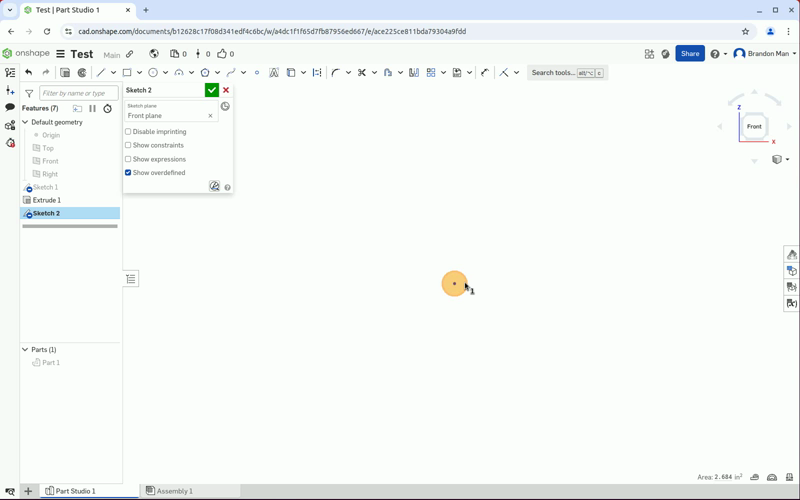
scroll(-6)
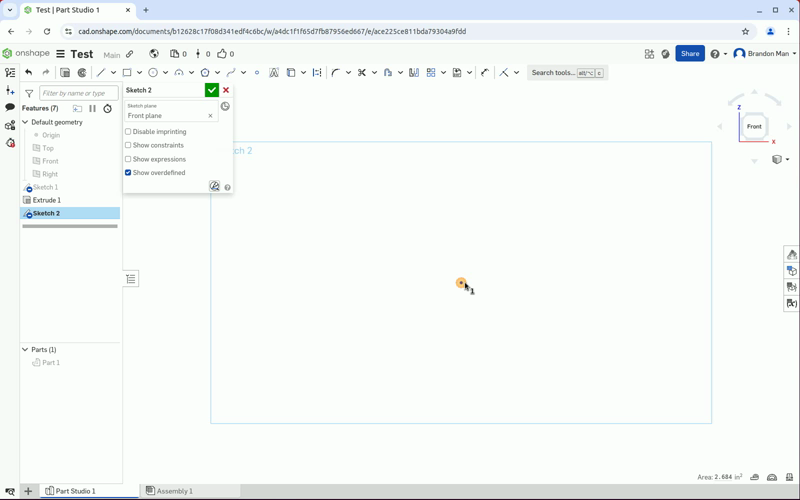
mouse_move(73, 352)
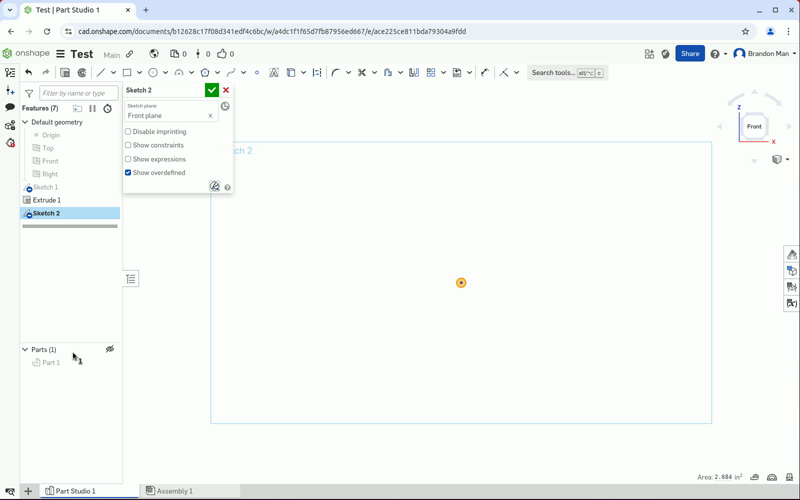
key(shift+y)
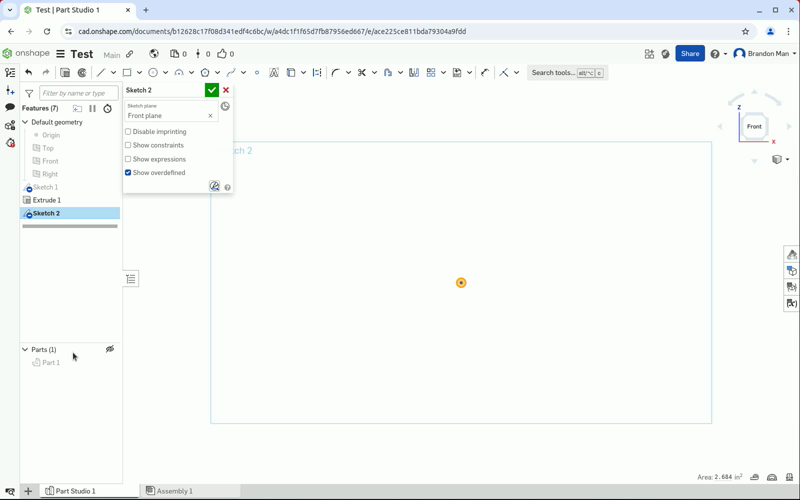
key(shift+e)
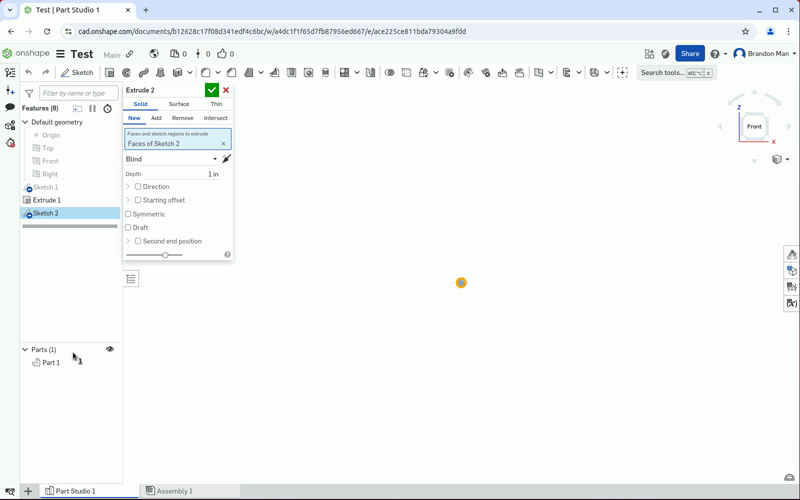
mouse_move(143, 106)
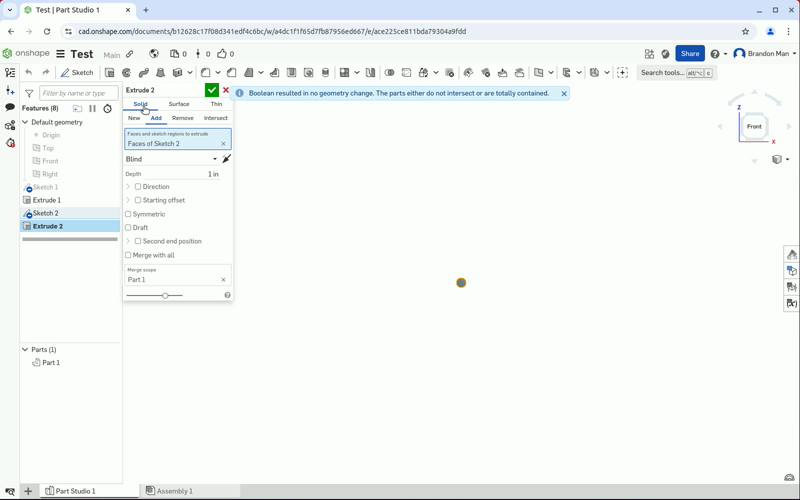
click(143, 106)
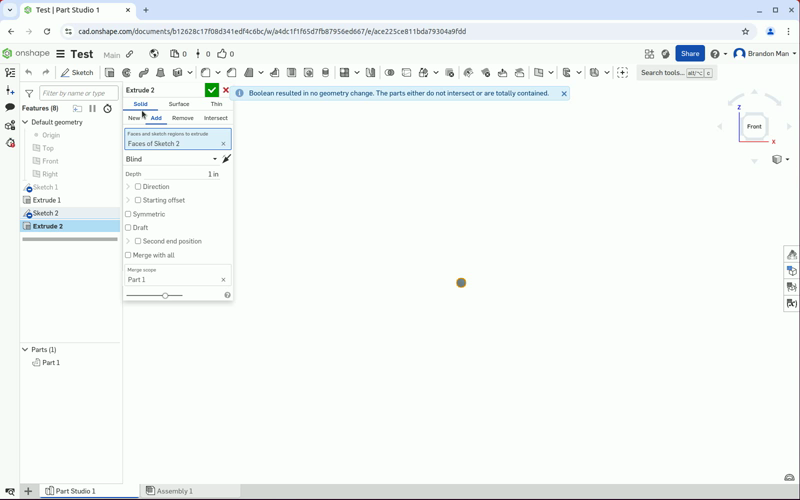
mouse_move(137, 120)
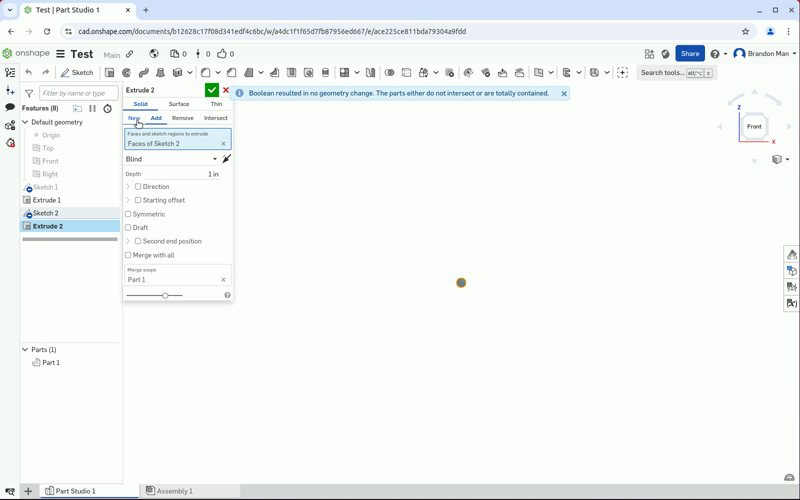
click(137, 120)
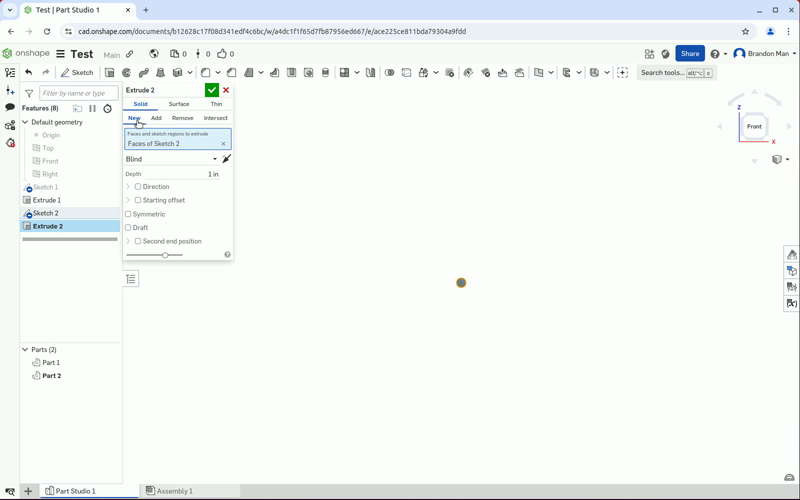
key(tab, 4)
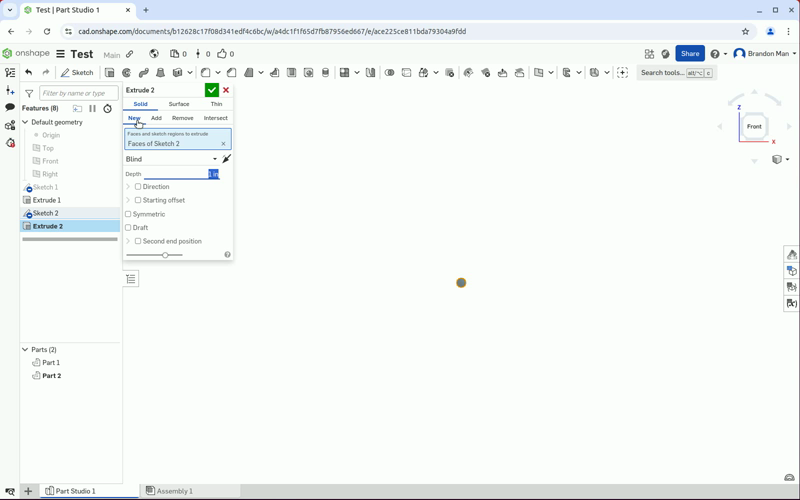
text(23.108)
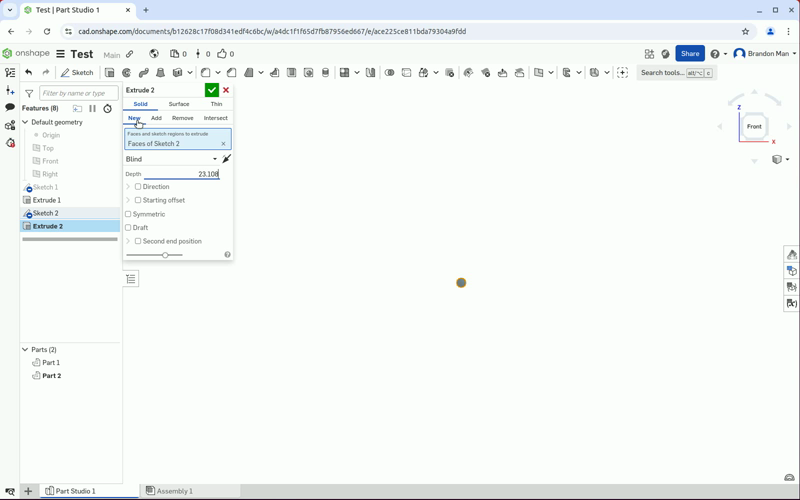
key(enter)
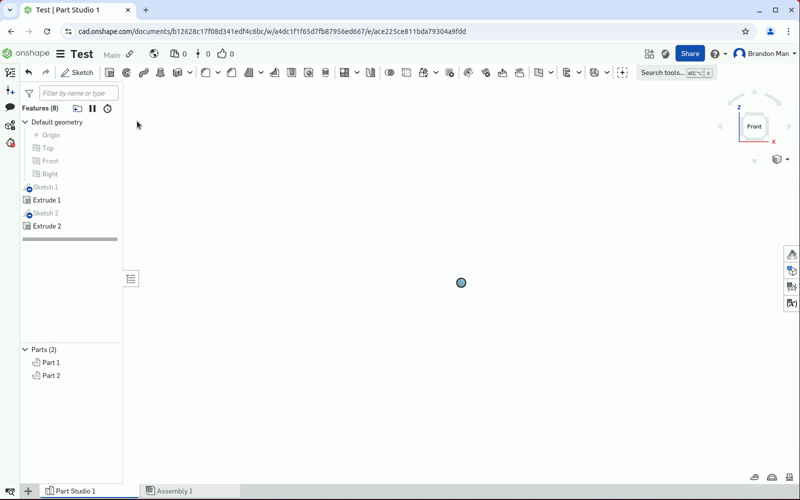
key(shift+h)
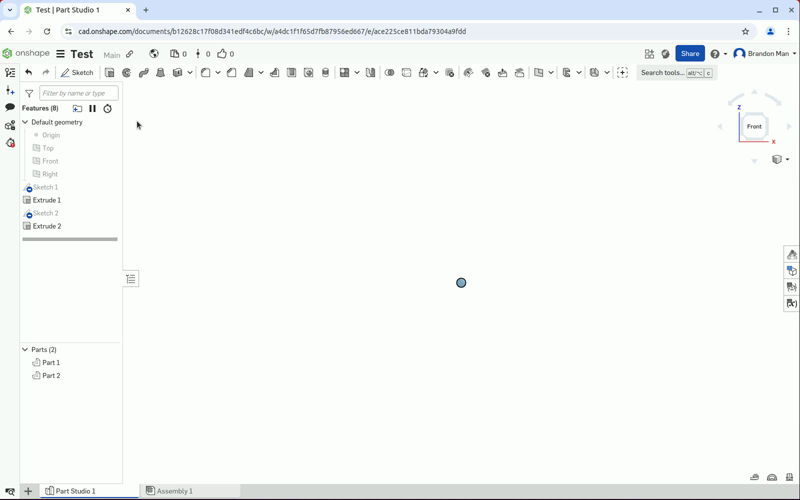
key(shift+h)
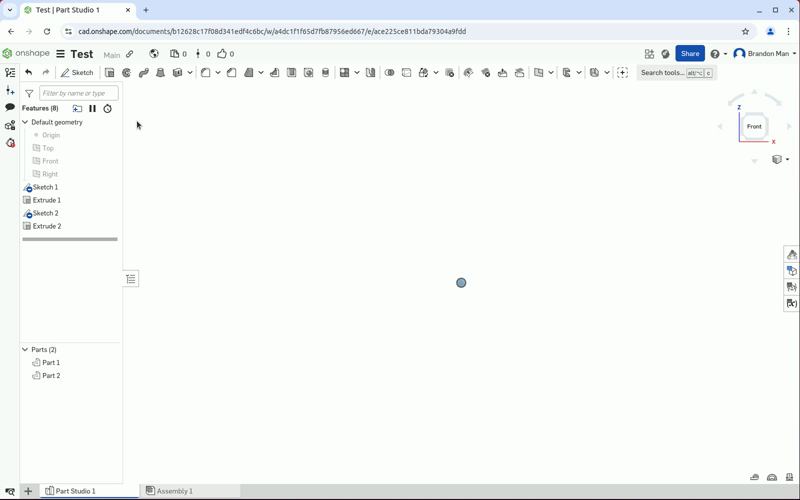
key(shift+7)
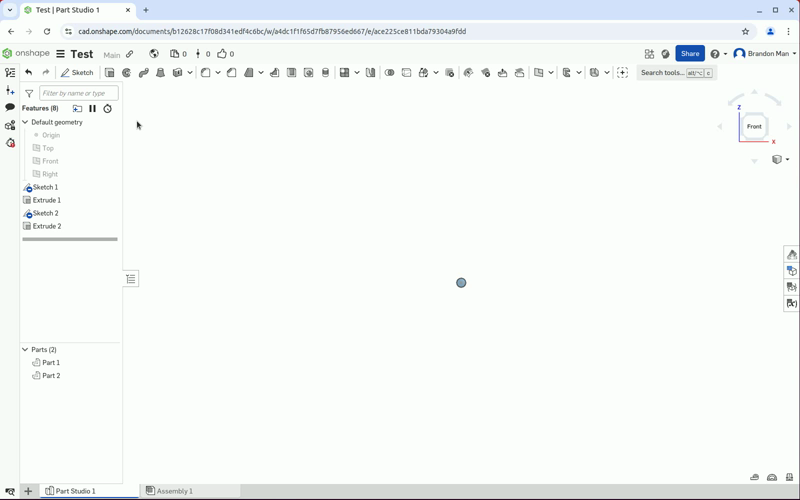
key(left, 2)
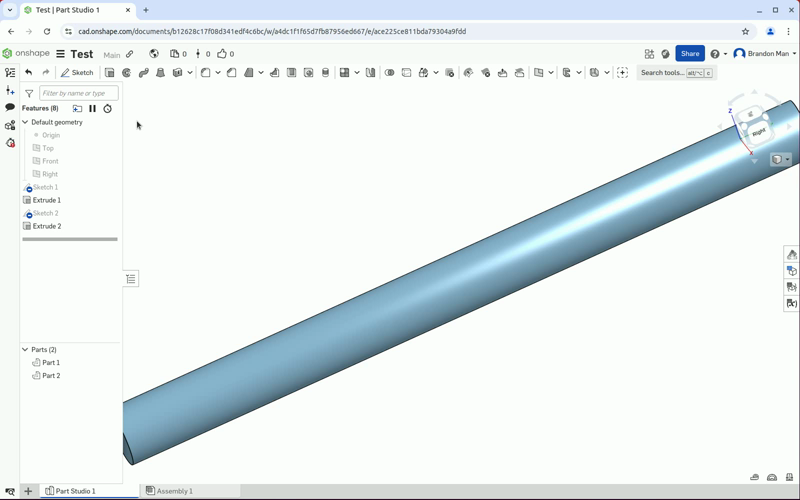
key(down, 2)
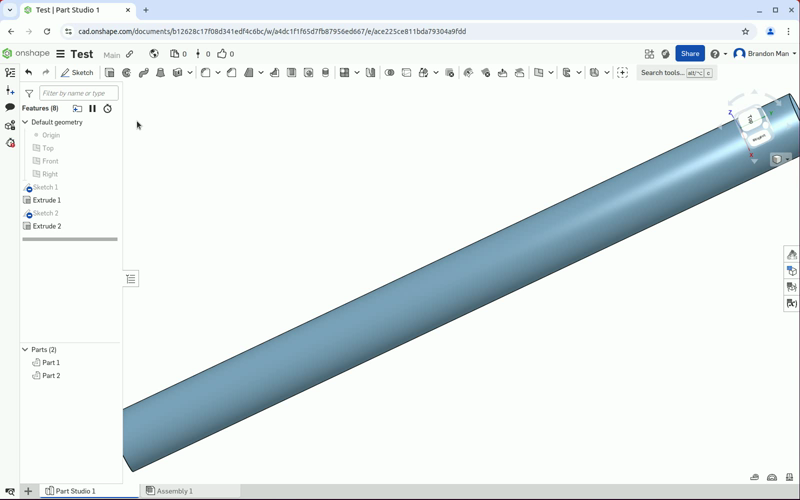
key(up, 2)
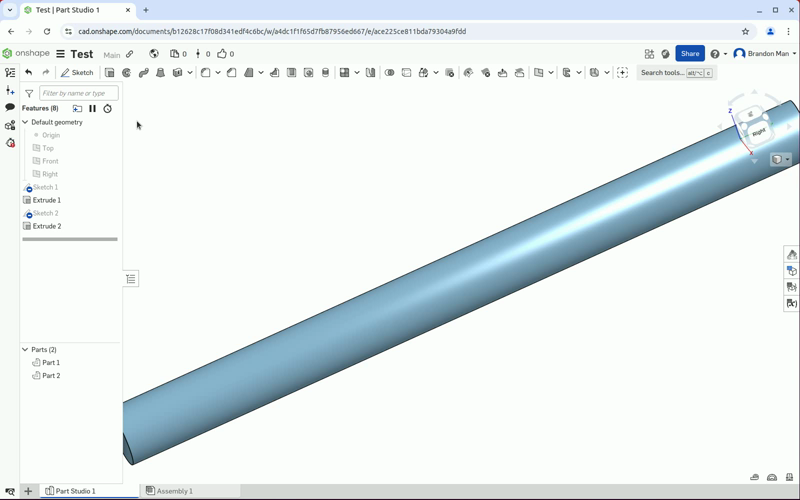
key(right, 2)
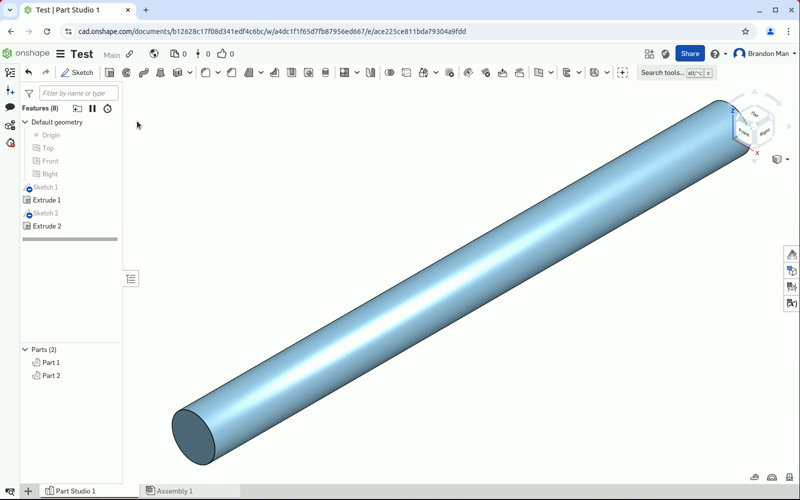
mouse_move(73, 189)
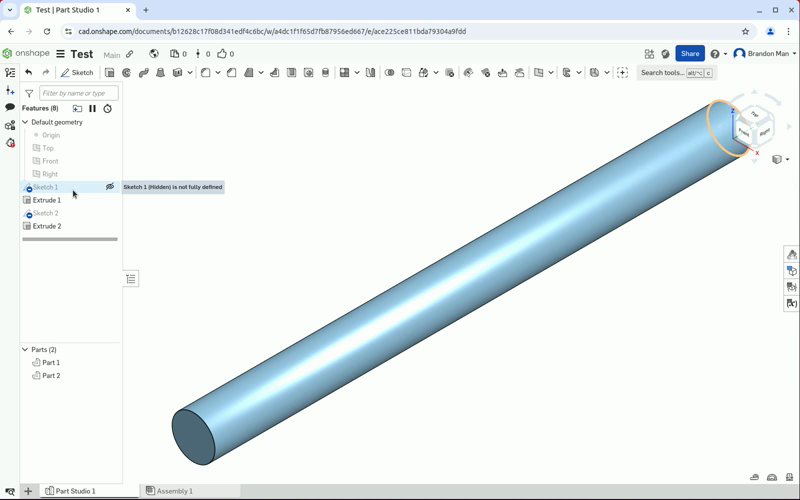
click(73, 189)